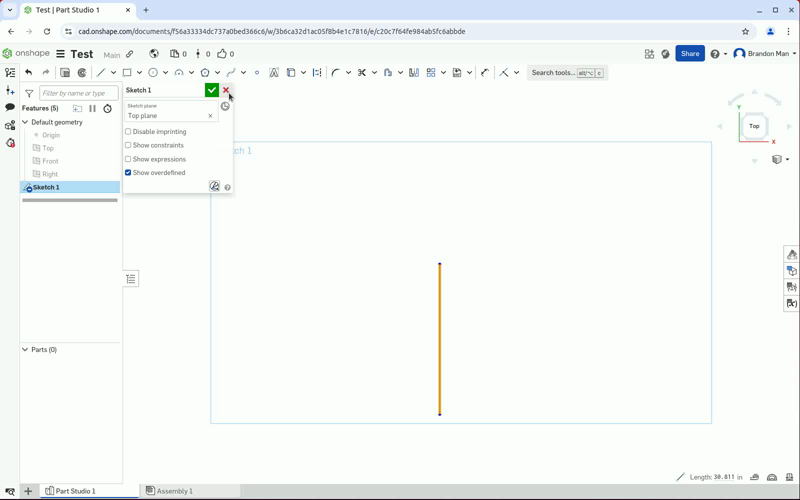
key(shift+h)
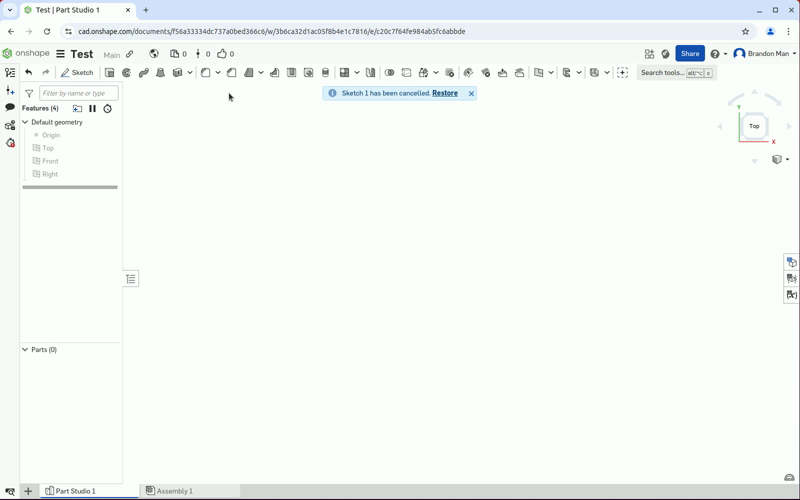
mouse_move(73, 352)
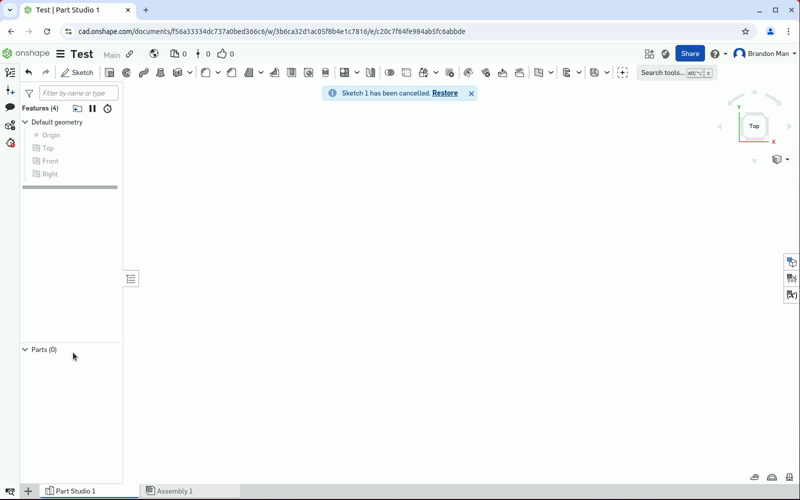
key(y)
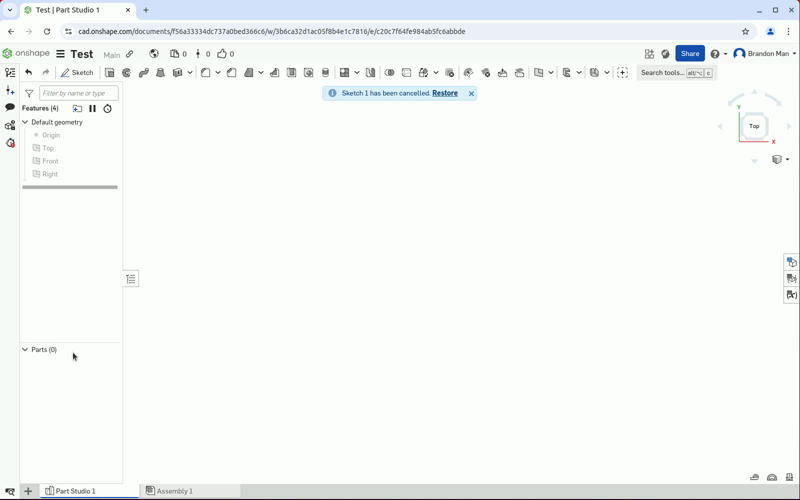
key(shift+p)
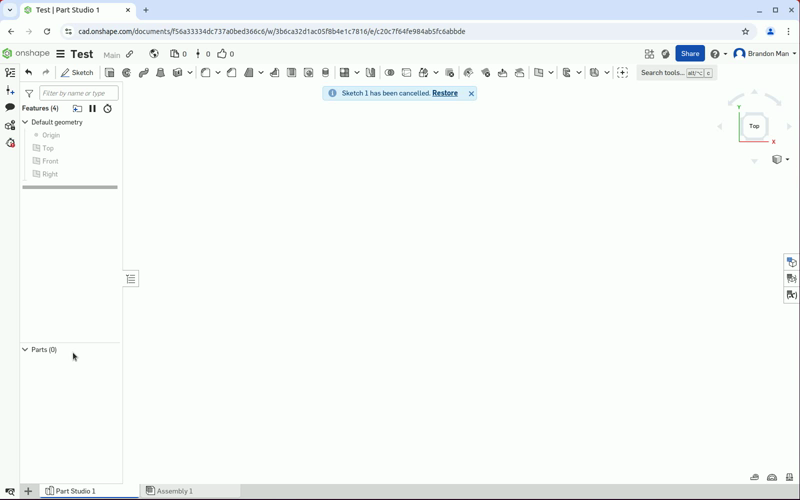
key(space)
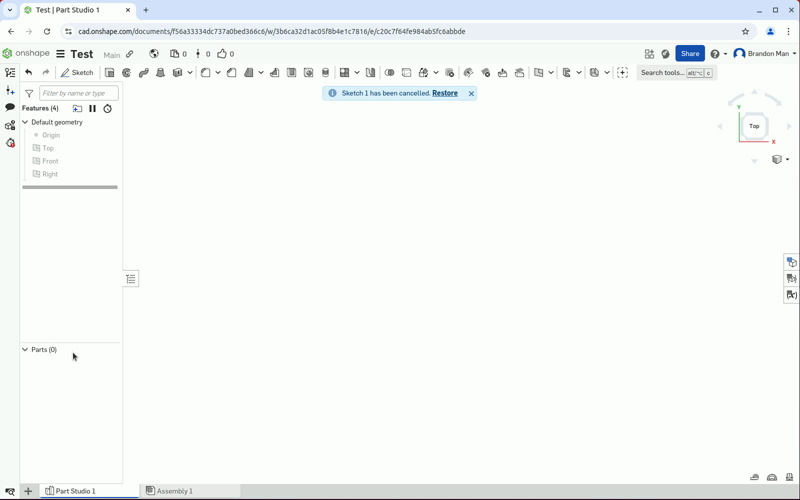
key_down(shift)
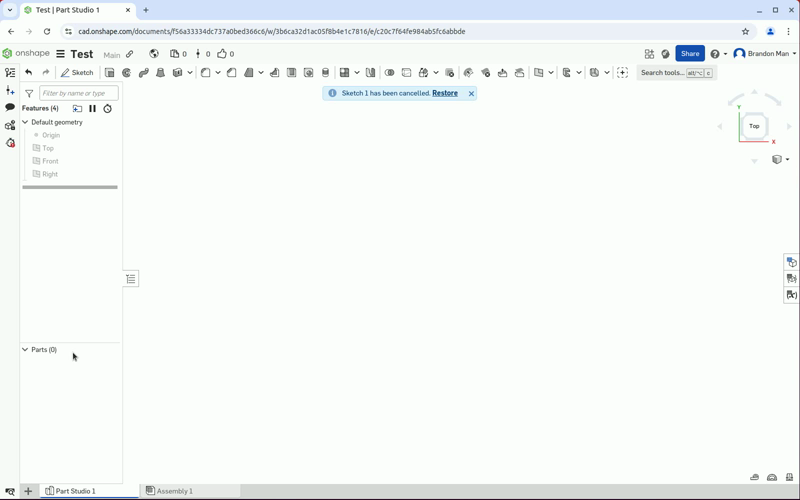
key(up)
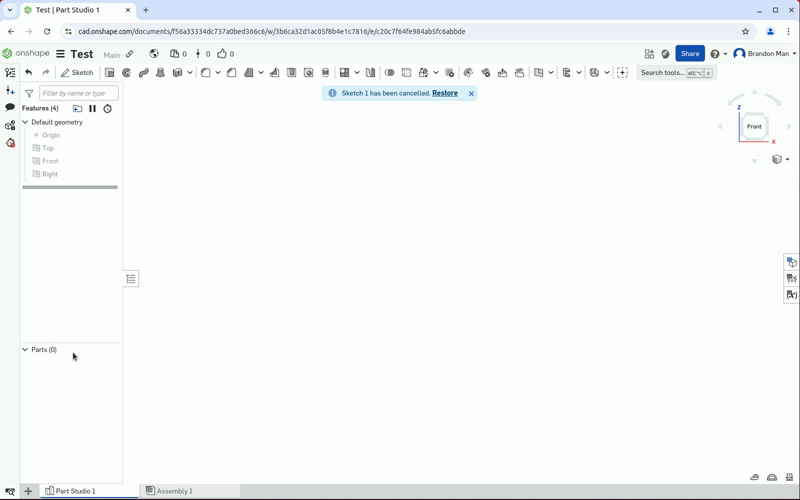
key_up(shift)
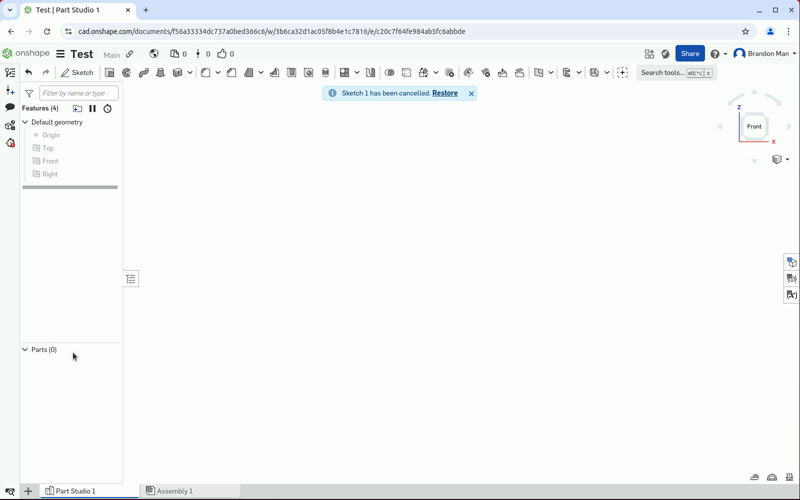
mouse_move(73, 352)
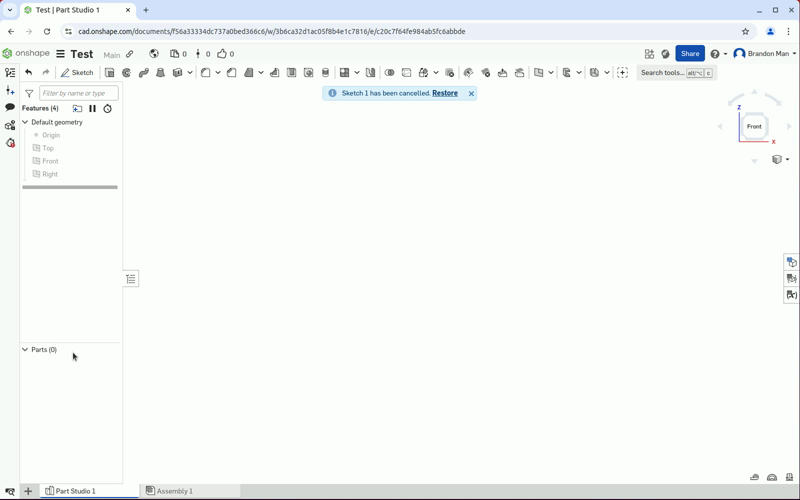
key(shift+y)
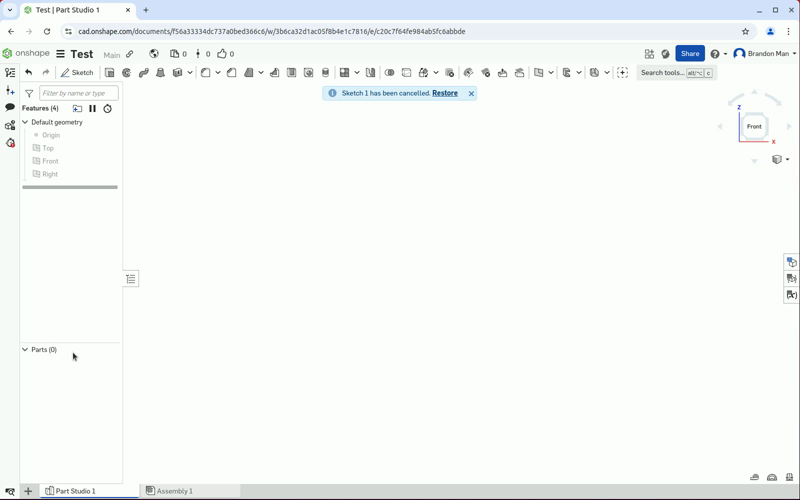
key(shift+s)
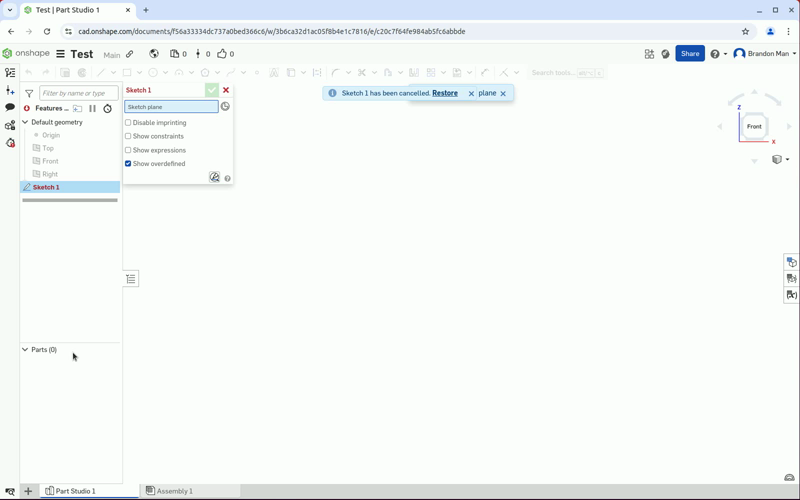
mouse_move(73, 163)
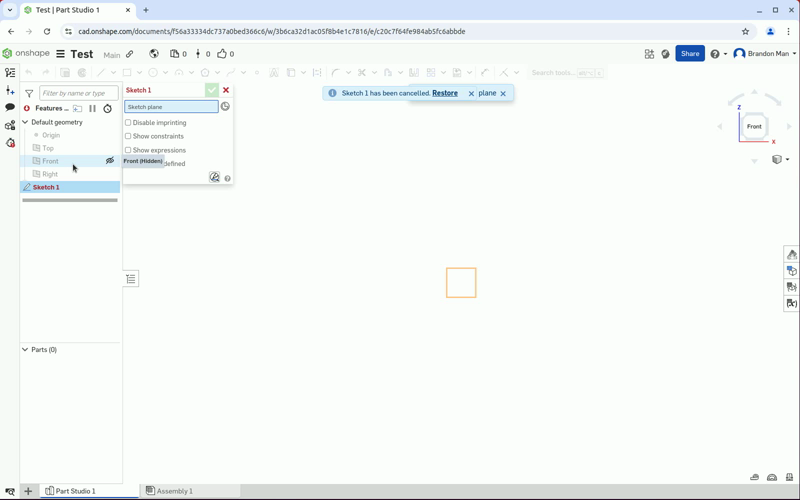
click(73, 163)
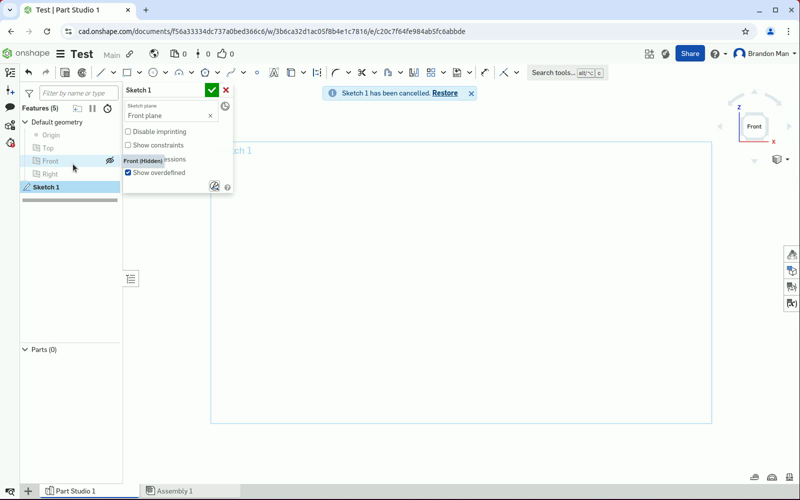
mouse_move(73, 352)
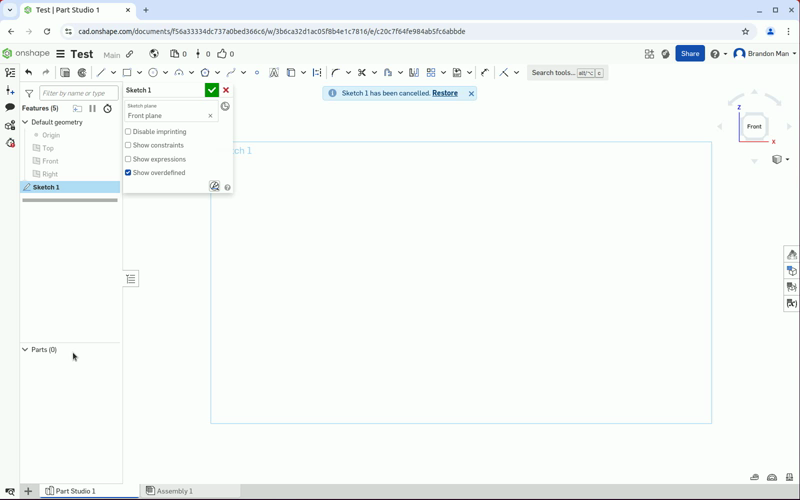
key(y)
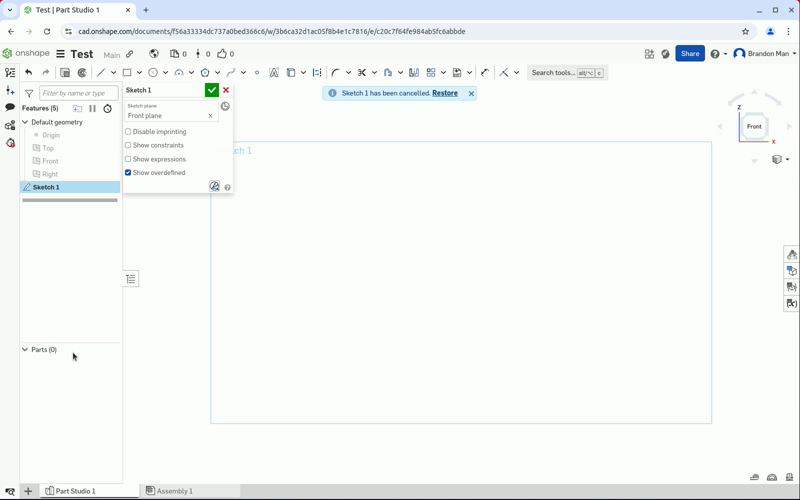
key(l)
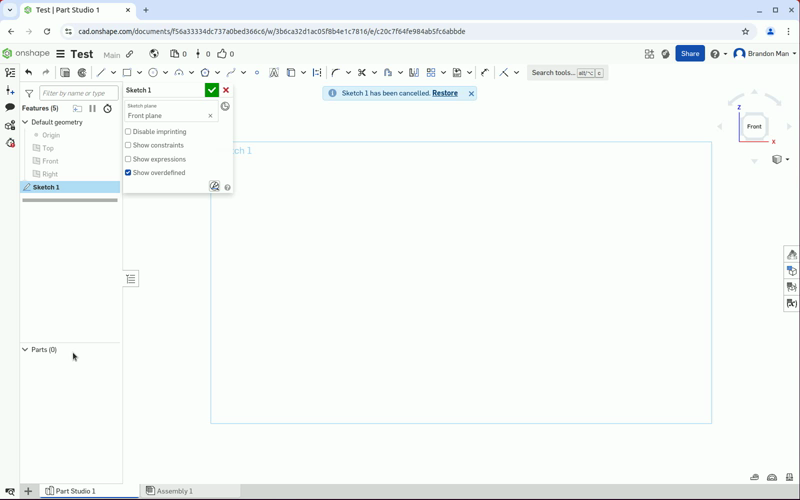
key_down(shift)
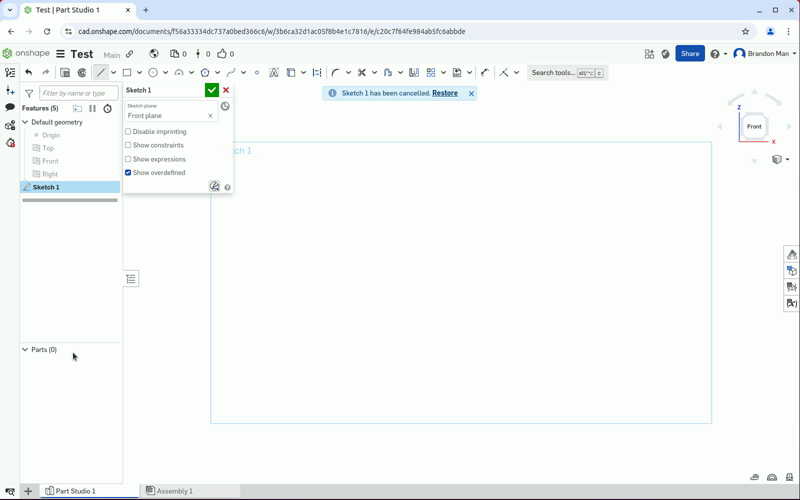
mouse_move(348, 339)
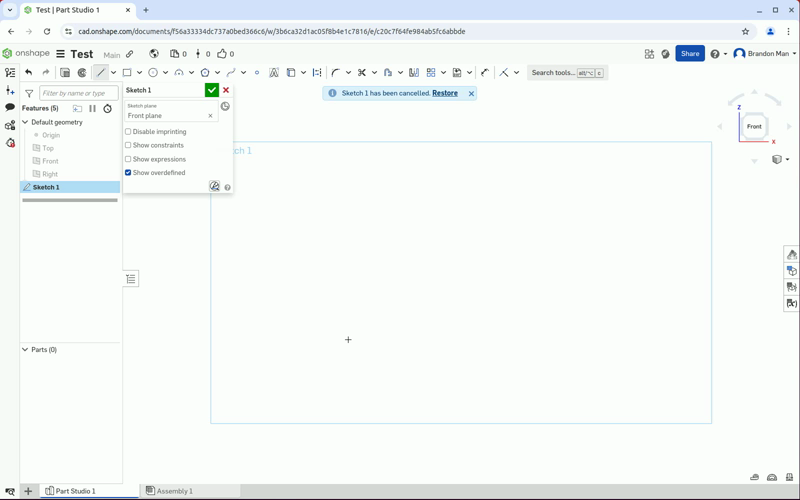
click(348, 339)
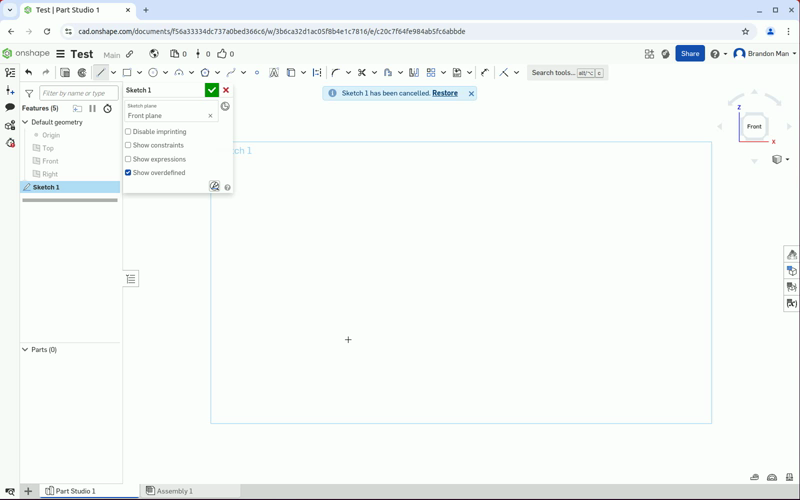
key_up(shift)
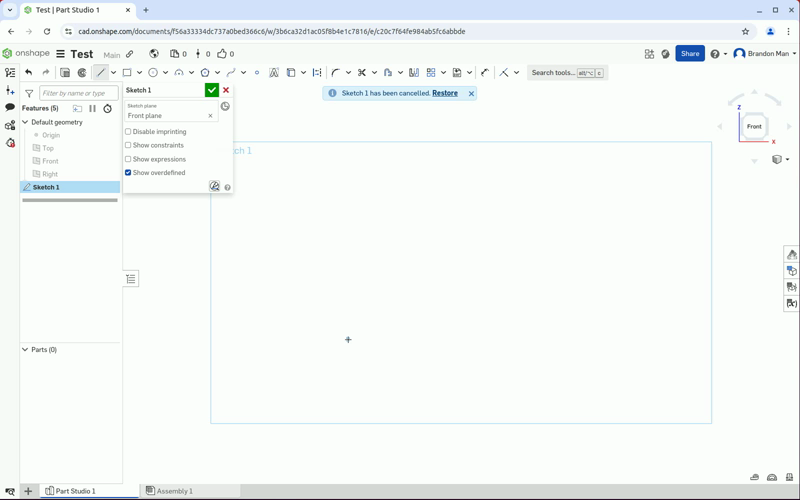
key_down(shift)
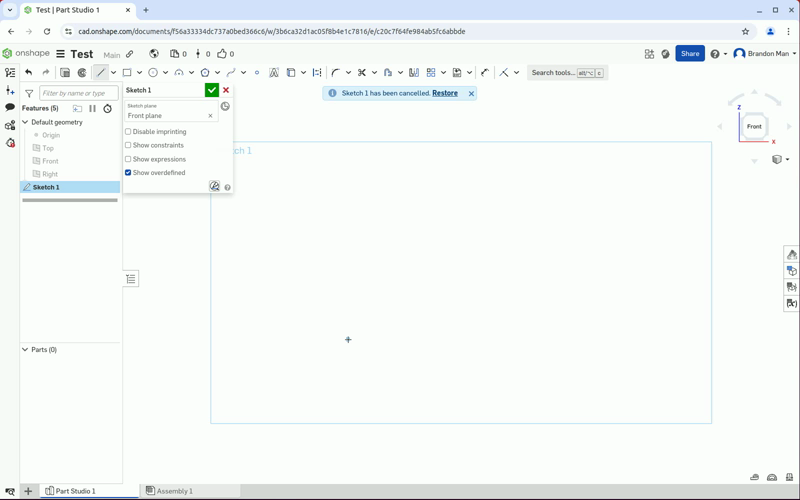
mouse_move(572, 339)
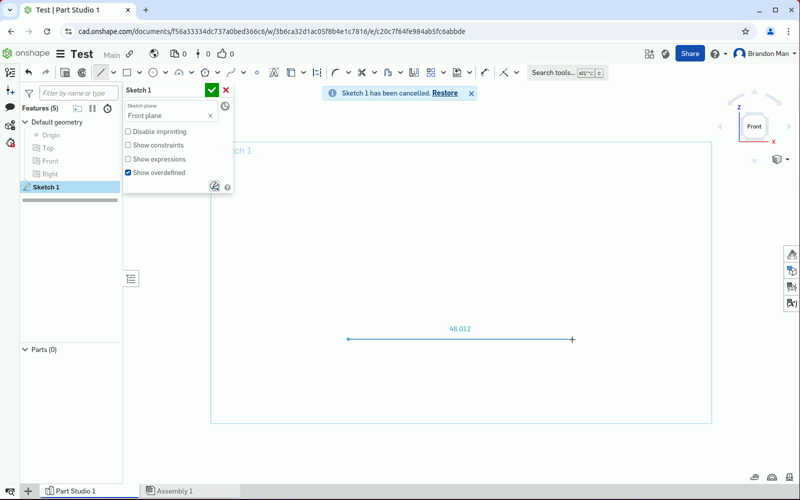
click(572, 339)
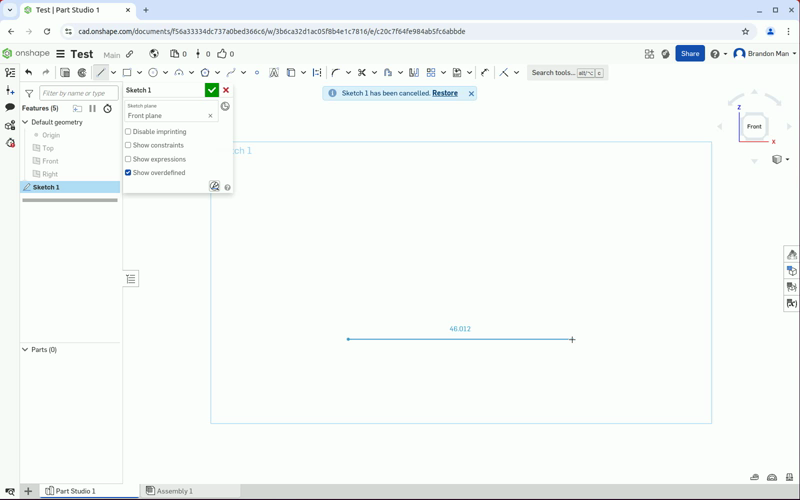
key_up(shift)
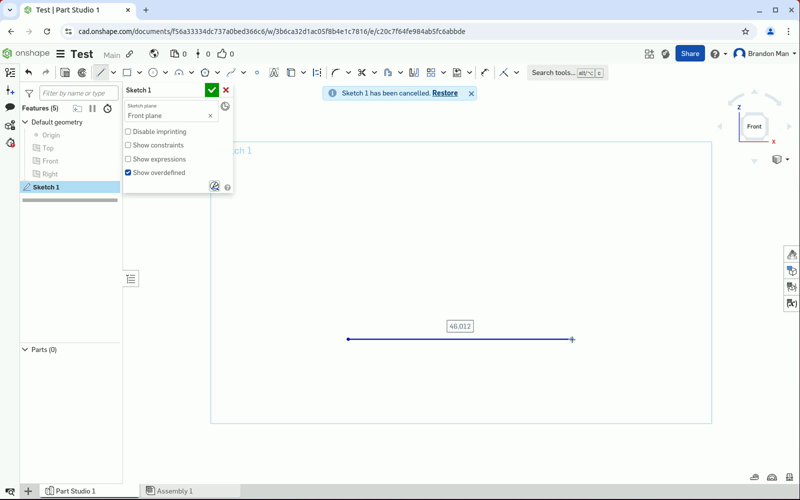
key_down(shift)
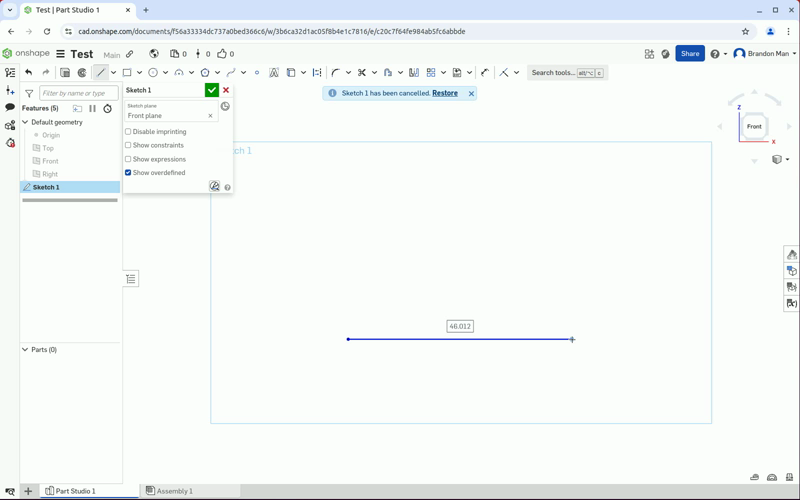
mouse_move(572, 226)
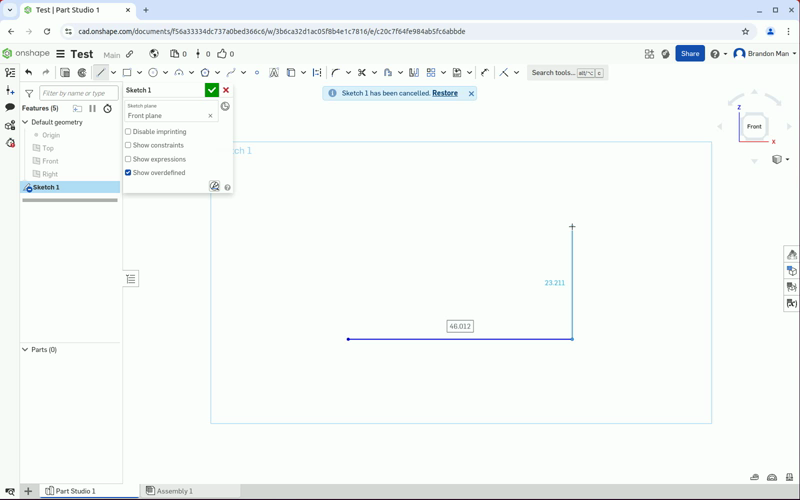
click(572, 226)
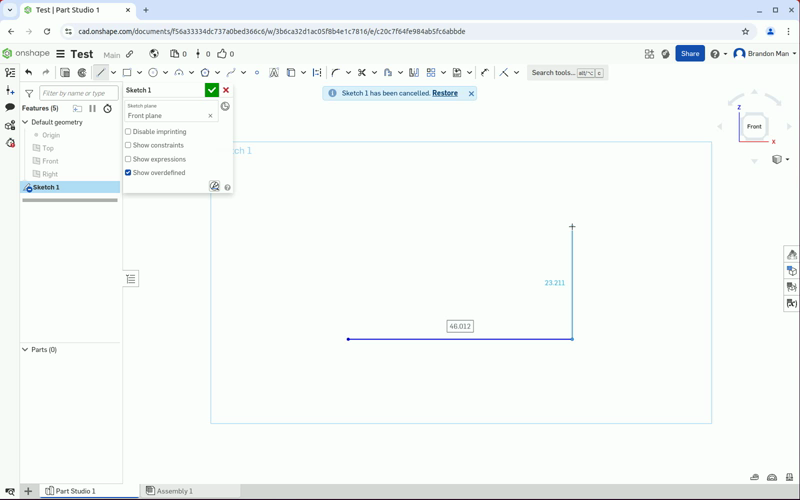
key_up(shift)
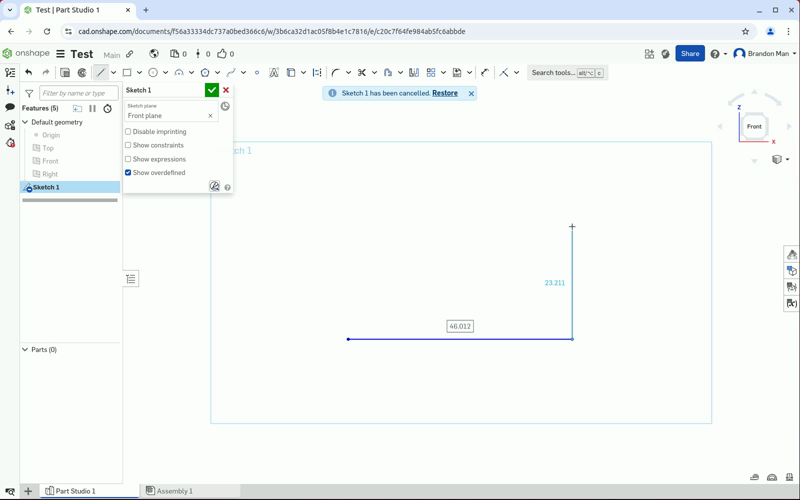
key_down(shift)
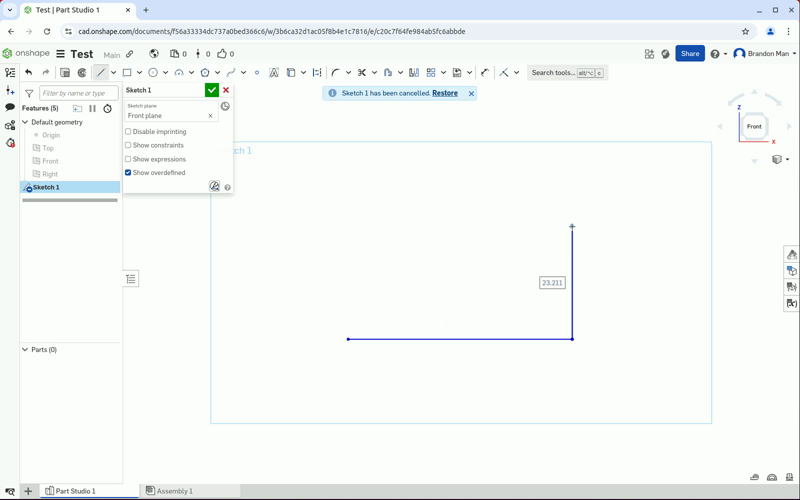
mouse_move(348, 226)
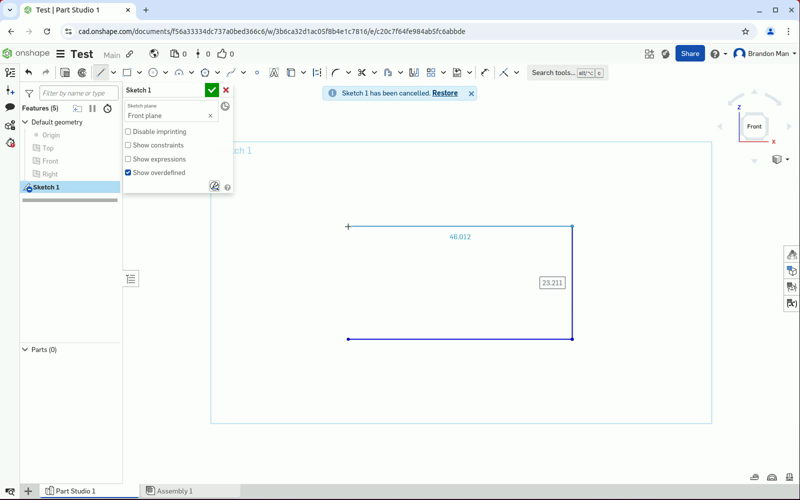
click(348, 226)
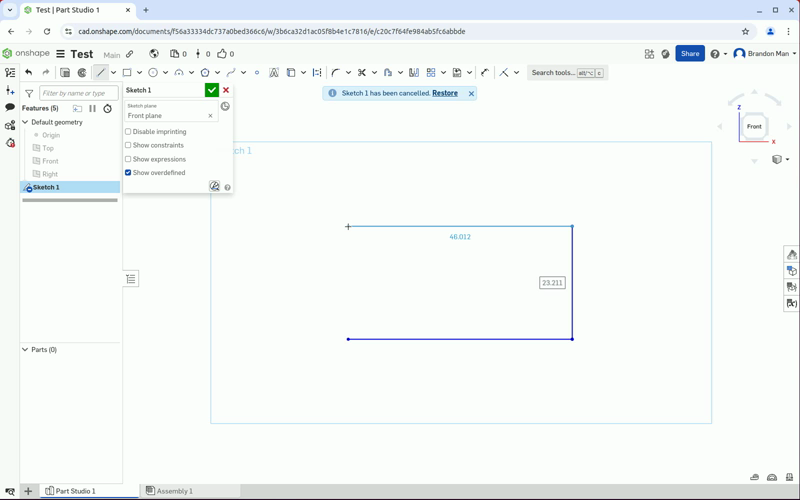
key_up(shift)
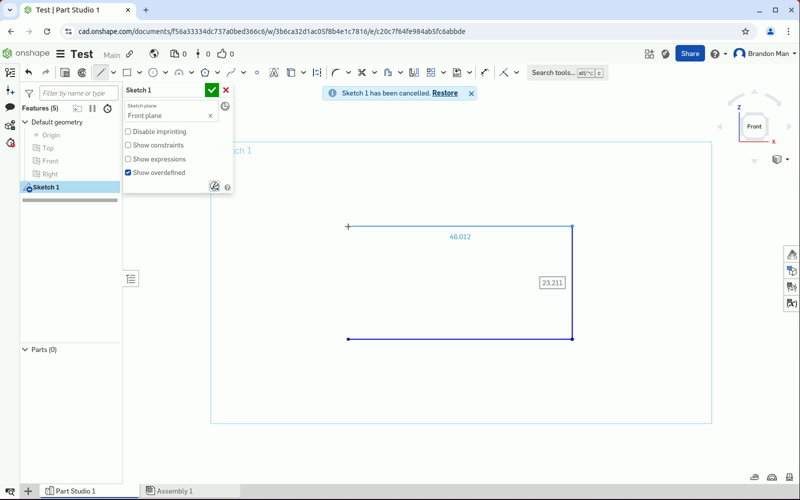
key_down(shift)
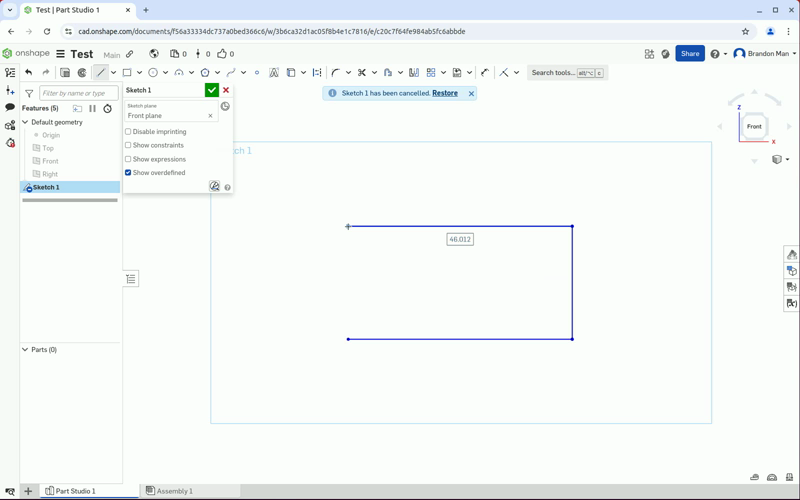
mouse_move(348, 339)
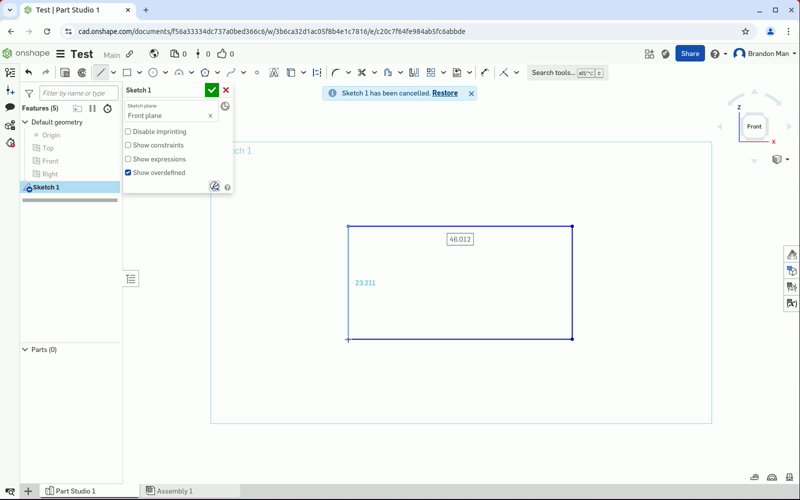
key_up(shift)
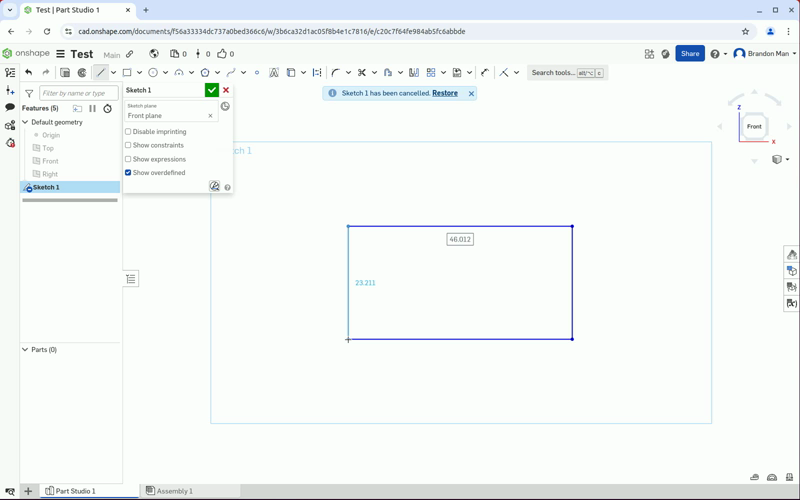
click(348, 339)
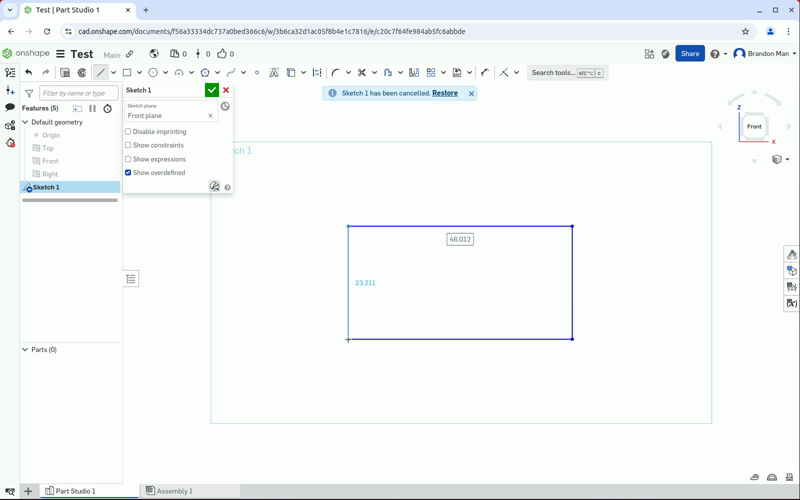
key(esc)
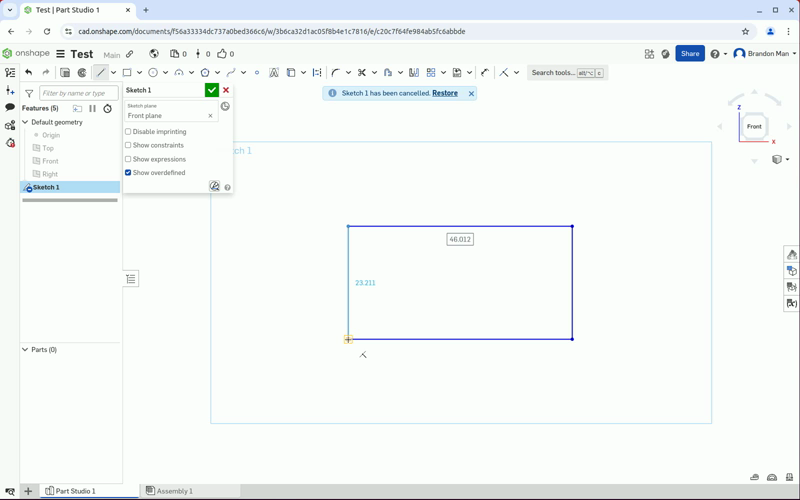
mouse_move(511, 243)
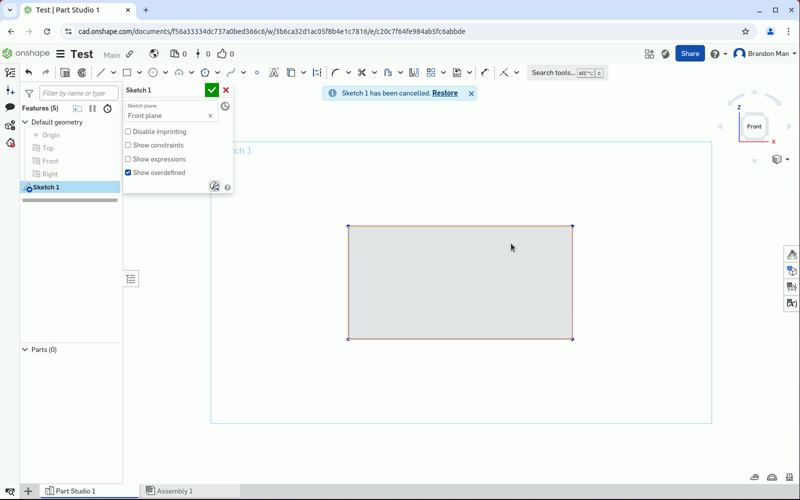
click(511, 243)
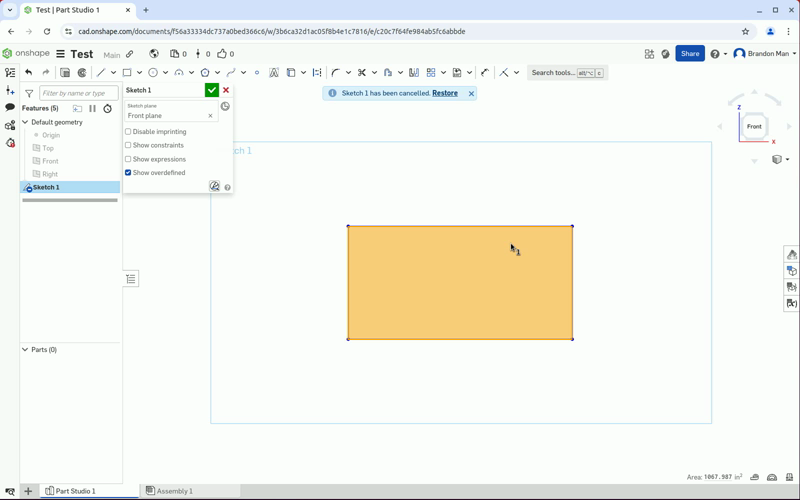
mouse_move(73, 352)
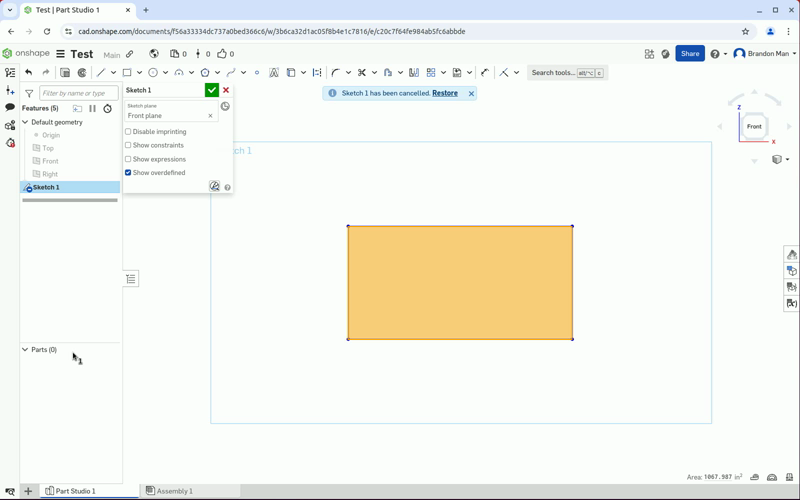
key(shift+y)
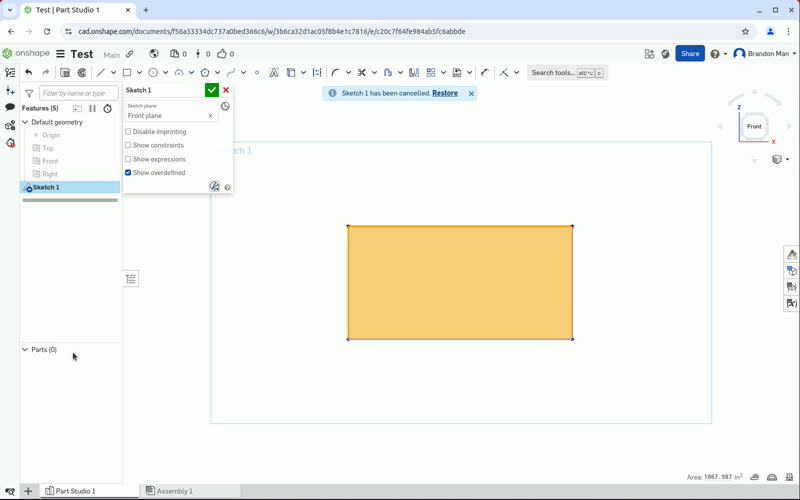
key(shift+e)
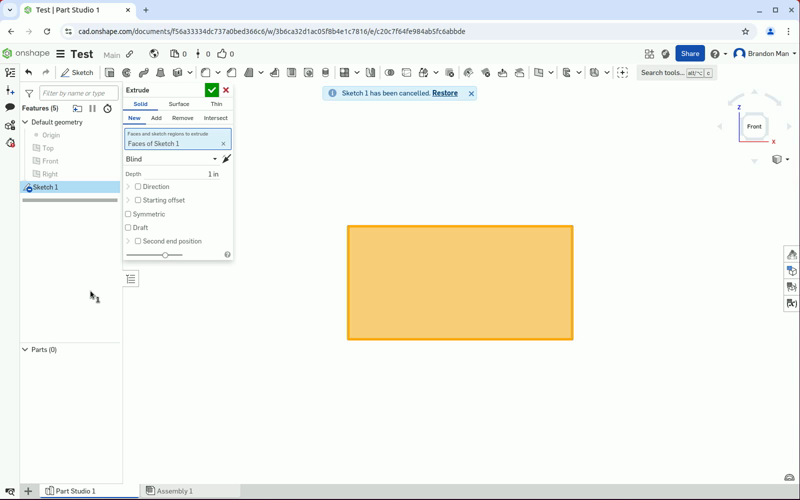
mouse_move(143, 106)
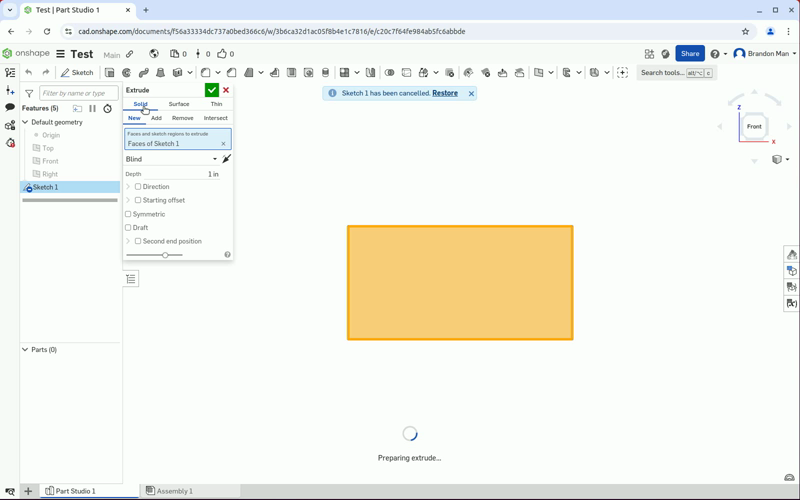
click(143, 106)
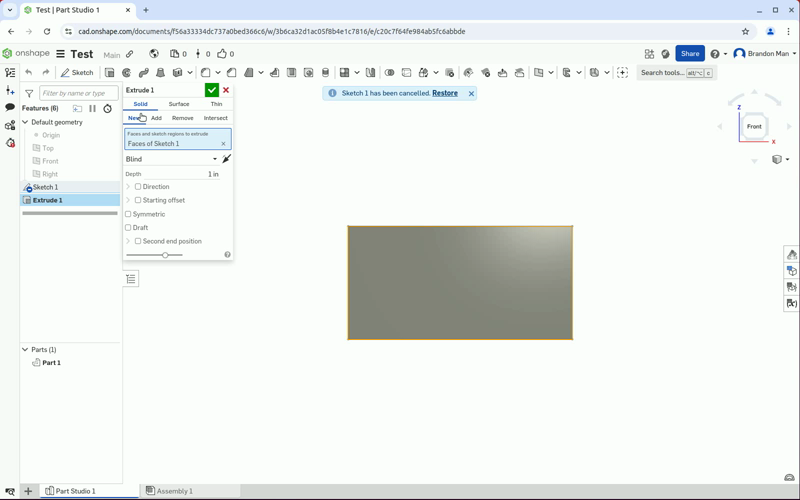
mouse_move(137, 120)
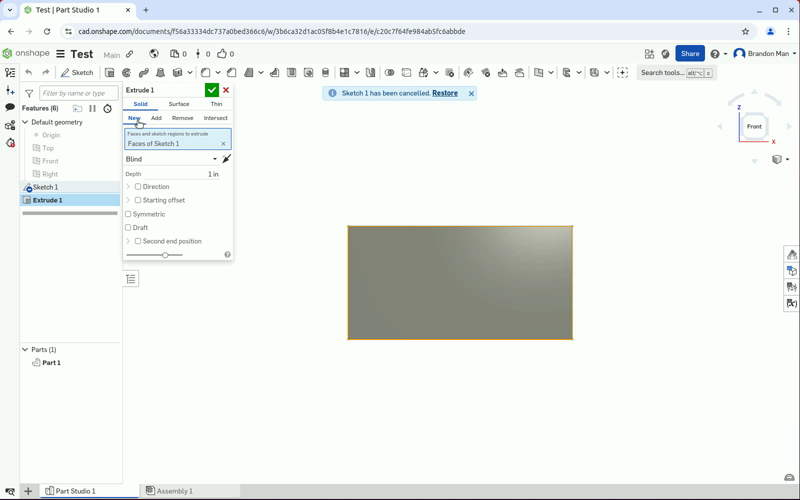
click(137, 120)
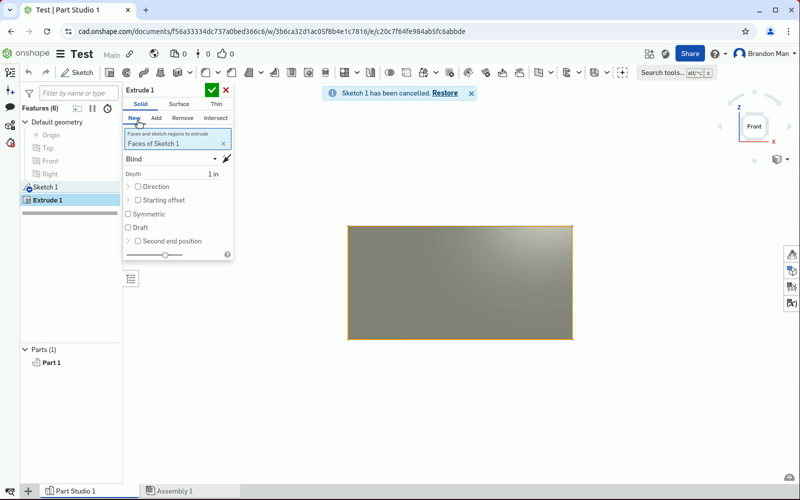
key(tab, 4)
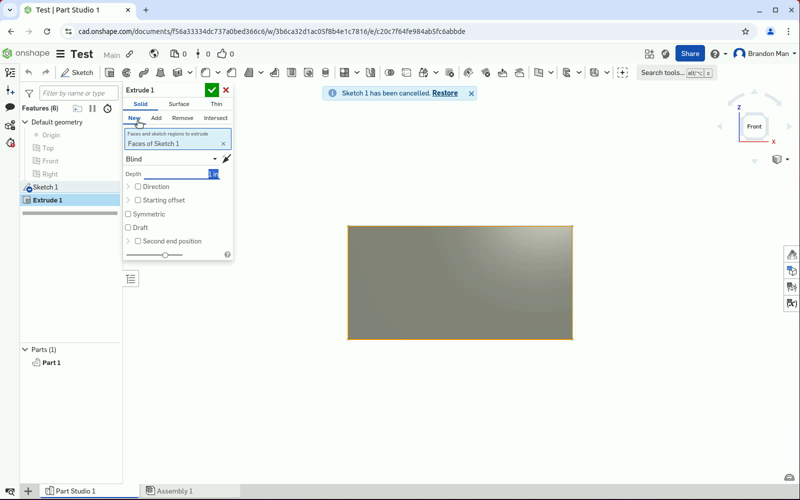
text(11.554)
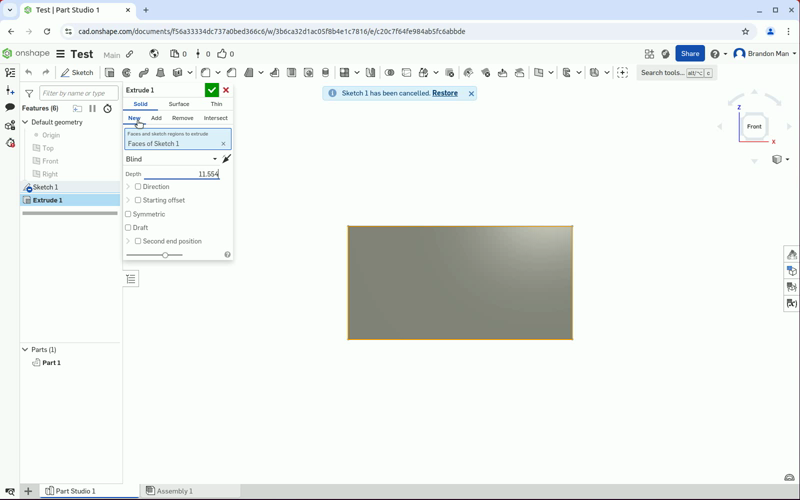
key(enter)
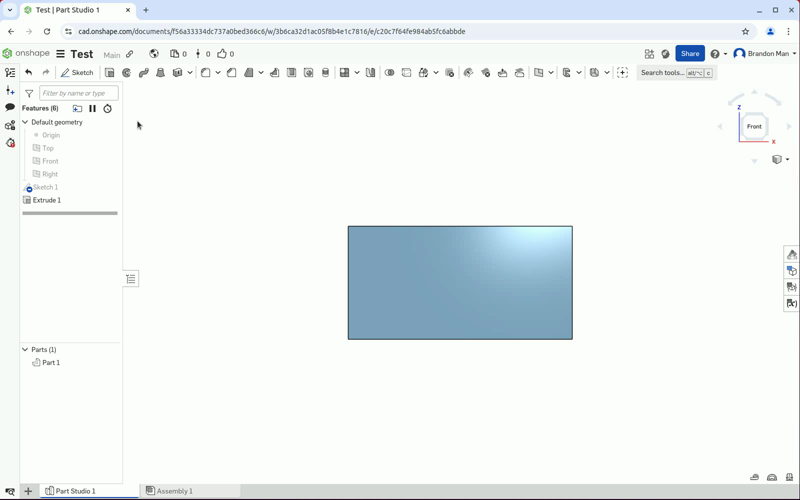
key(shift+h)
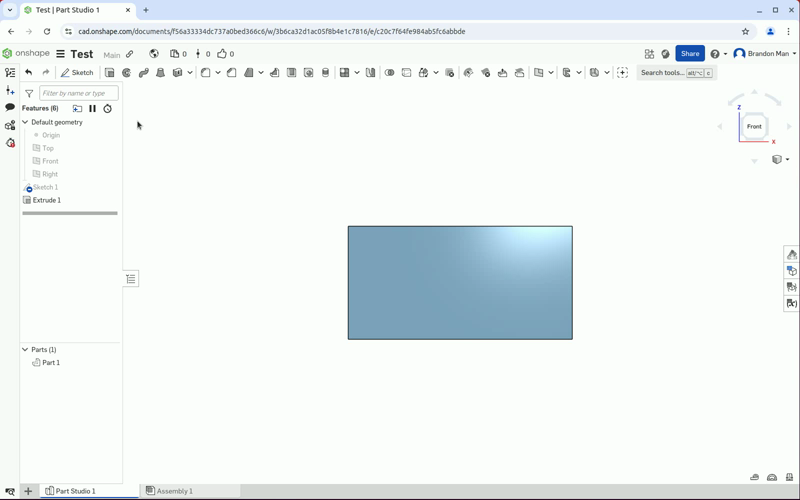
key(shift+h)
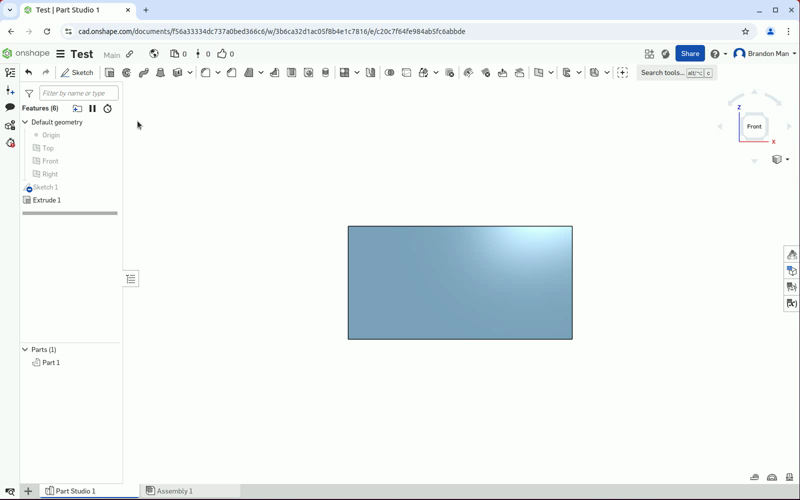
mouse_move(73, 189)
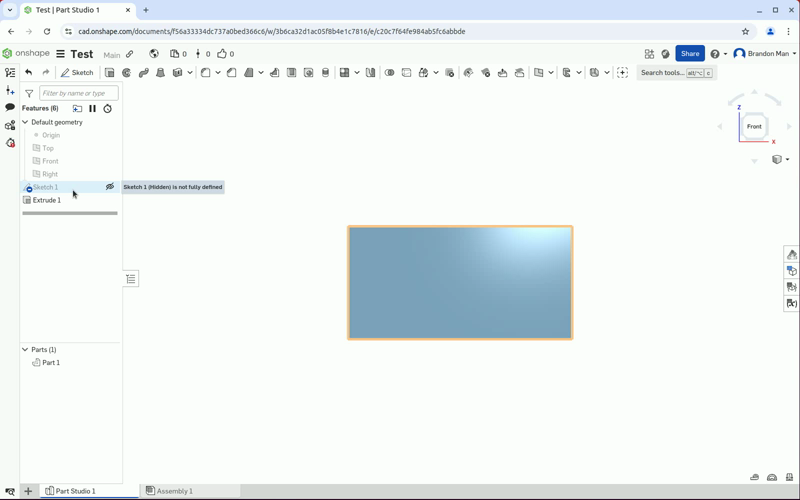
click(73, 189)
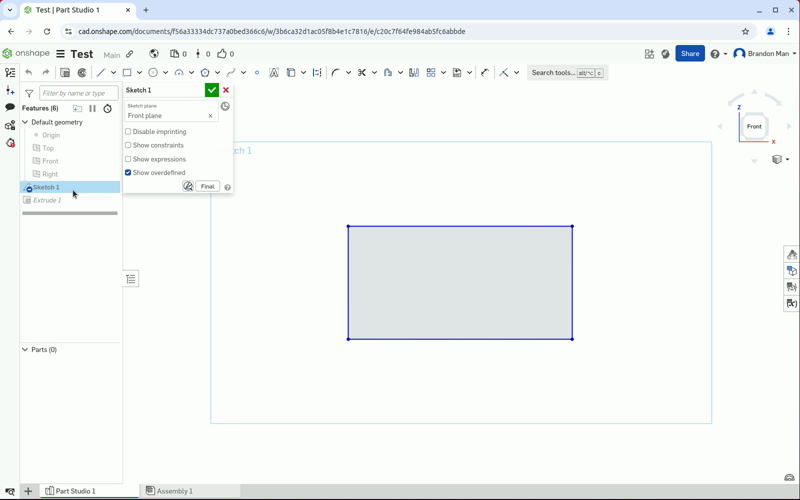
mouse_move(229, 92)
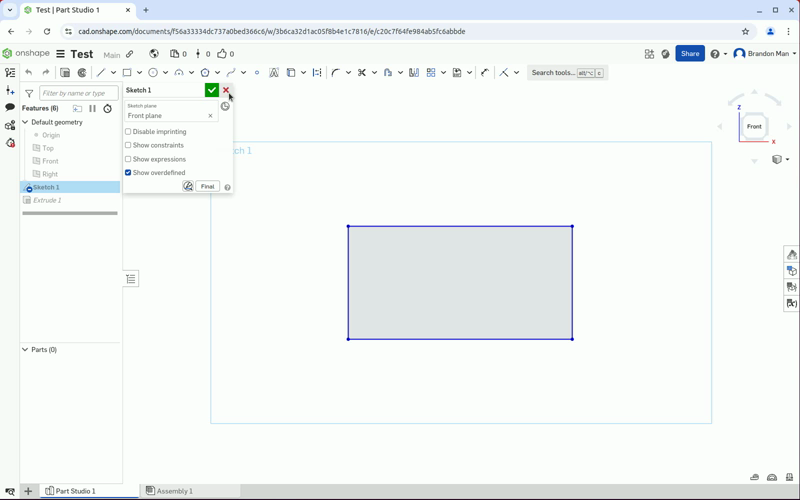
click(229, 92)
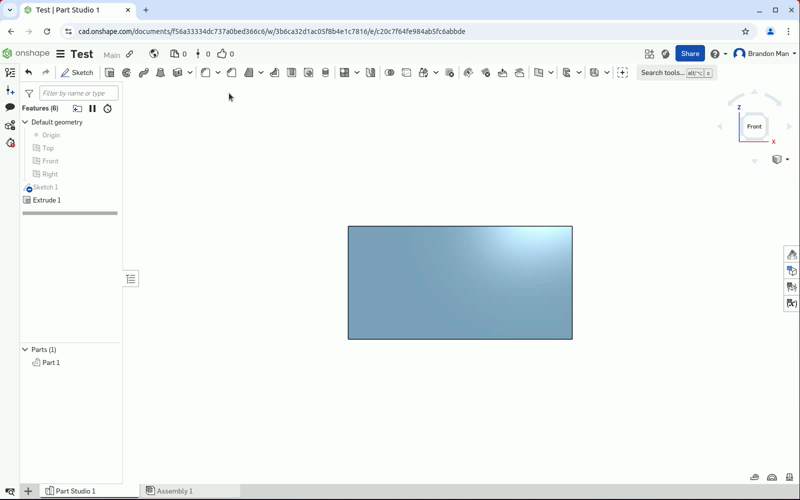
mouse_move(541, 75)
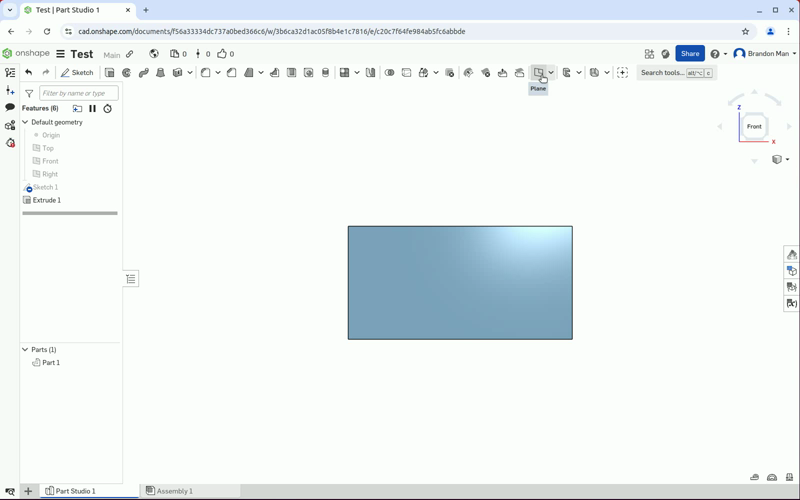
click(541, 75)
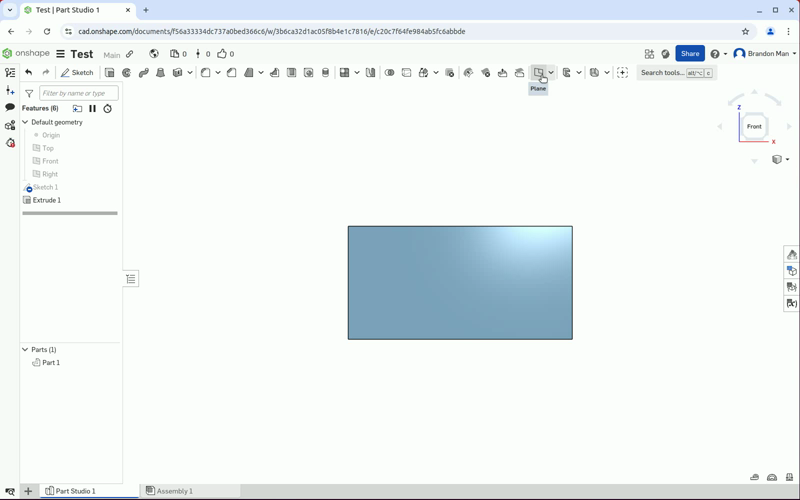
mouse_move(73, 163)
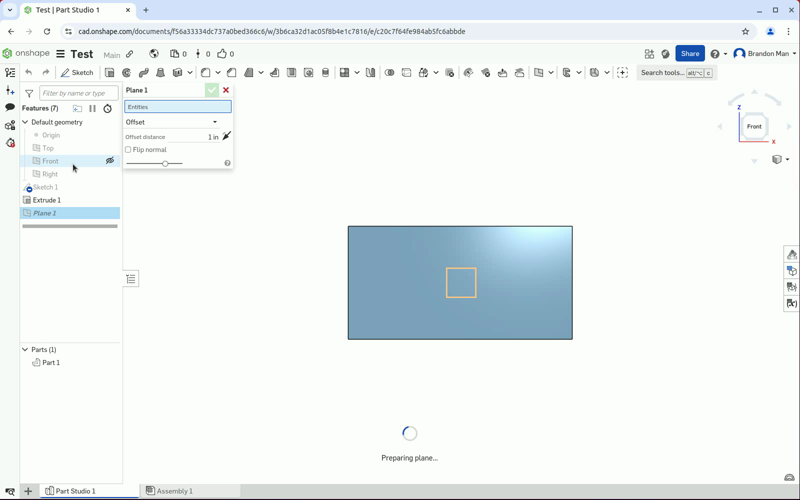
click(73, 163)
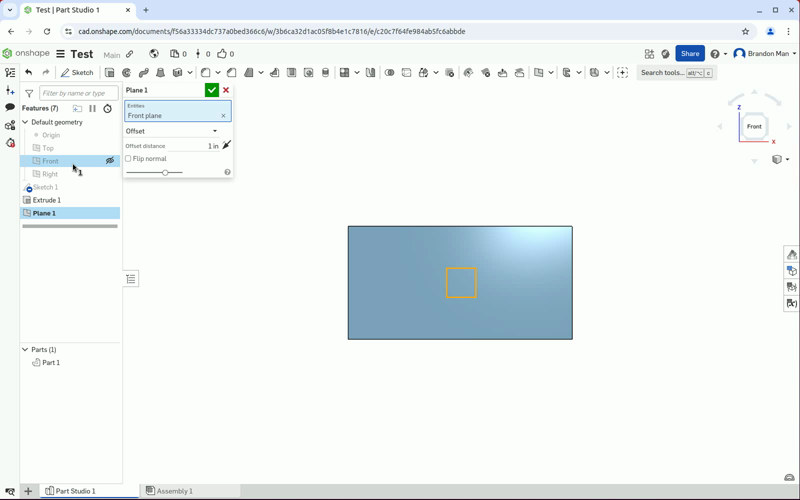
key(tab, 2)
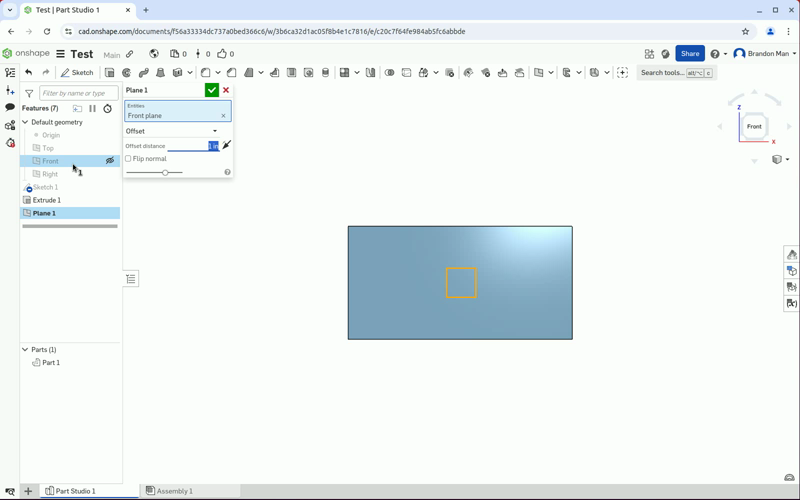
text(11.554)
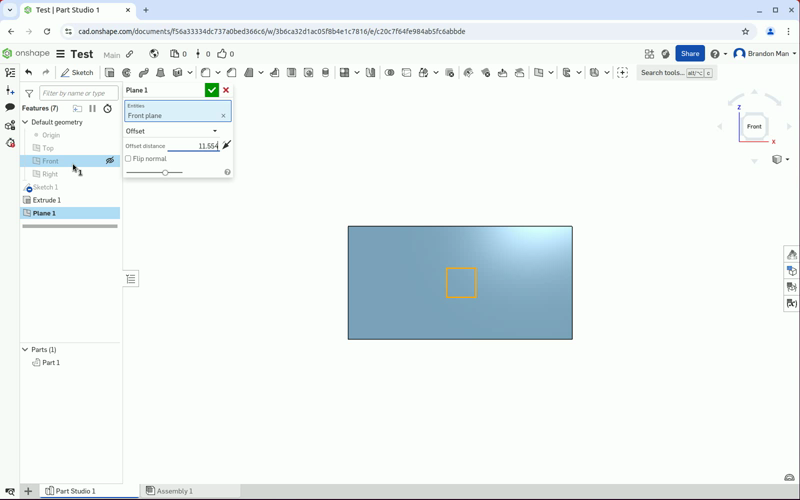
key(enter, 2)
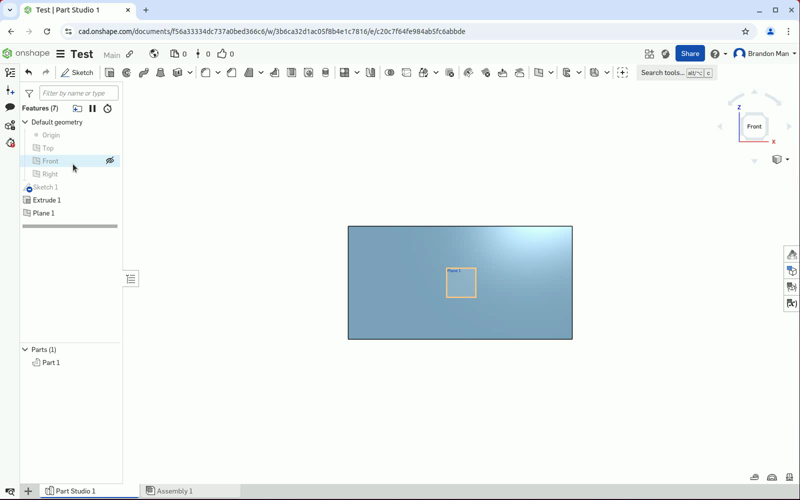
key(shift+s)
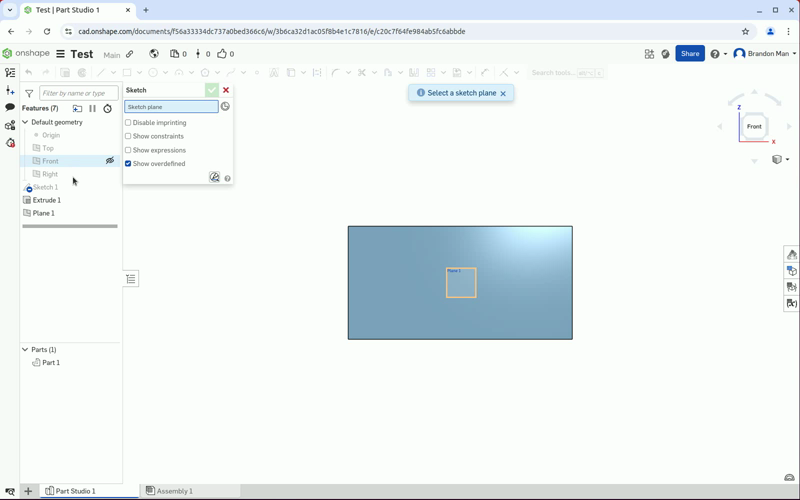
mouse_move(73, 215)
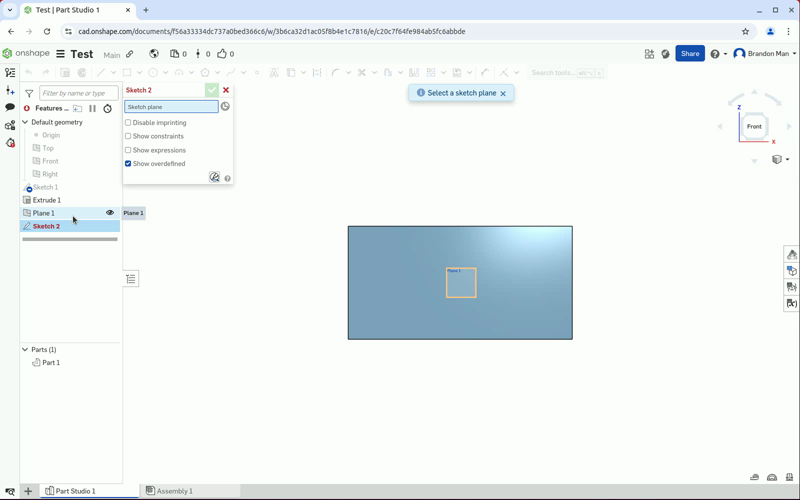
click(73, 215)
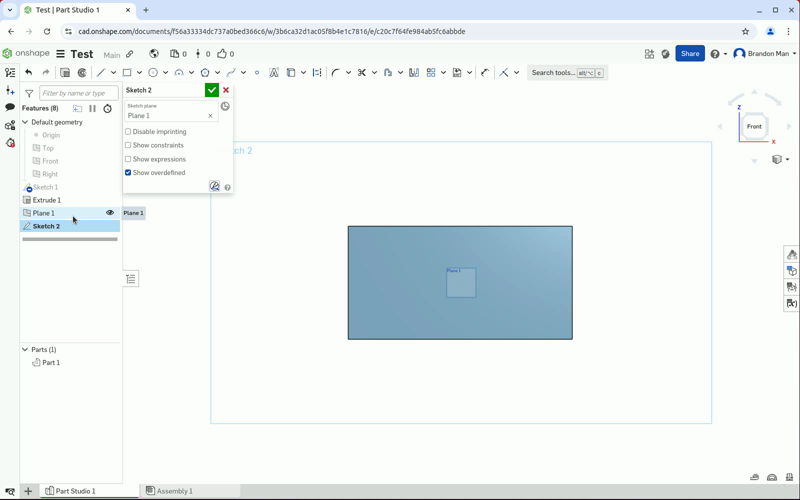
mouse_move(73, 352)
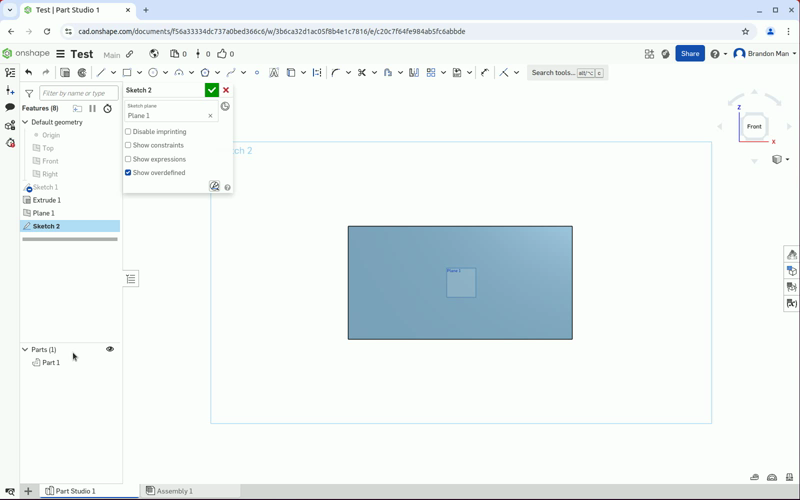
key(y)
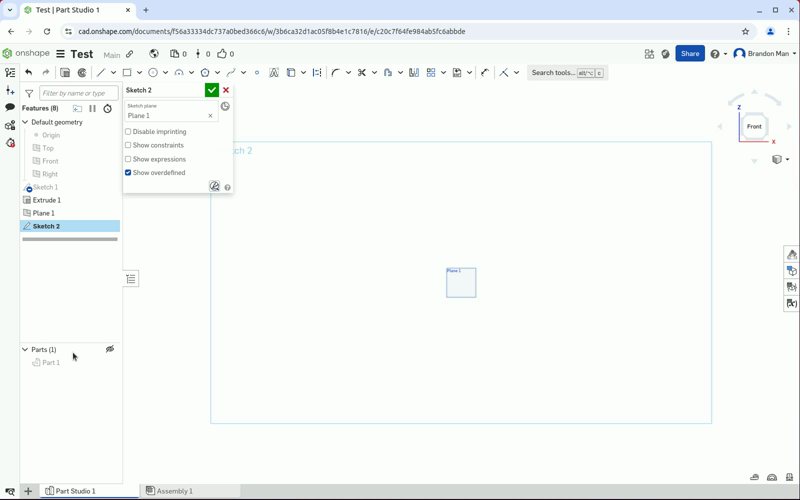
key(l)
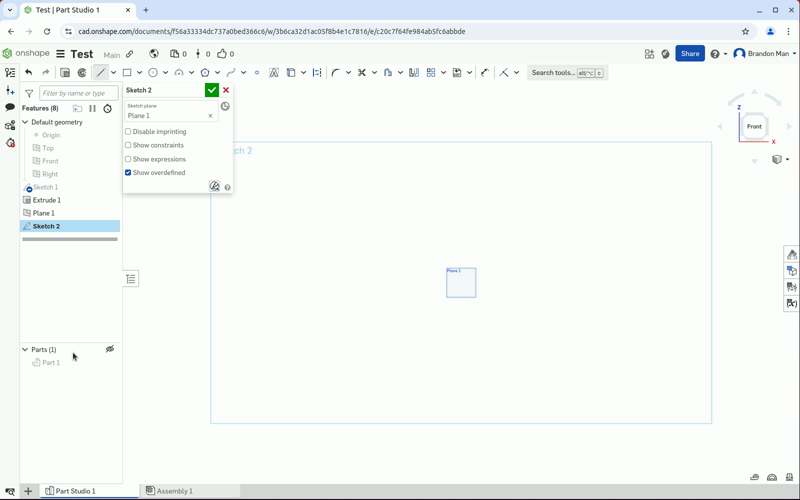
key_down(shift)
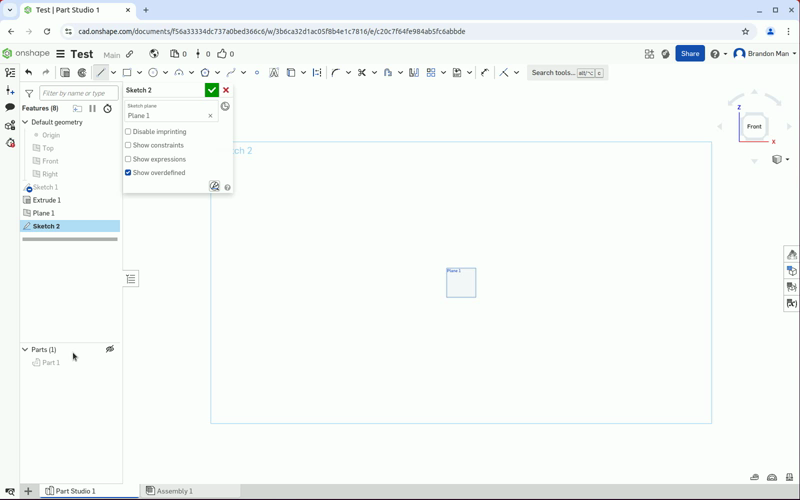
mouse_move(460, 303)
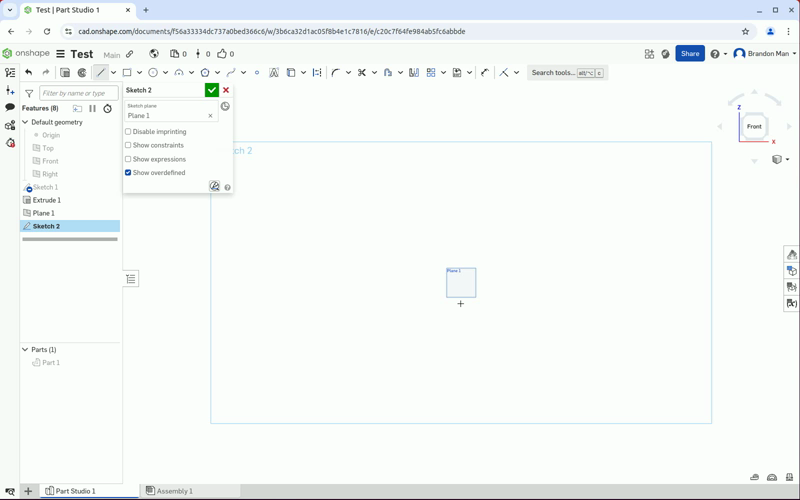
click(460, 303)
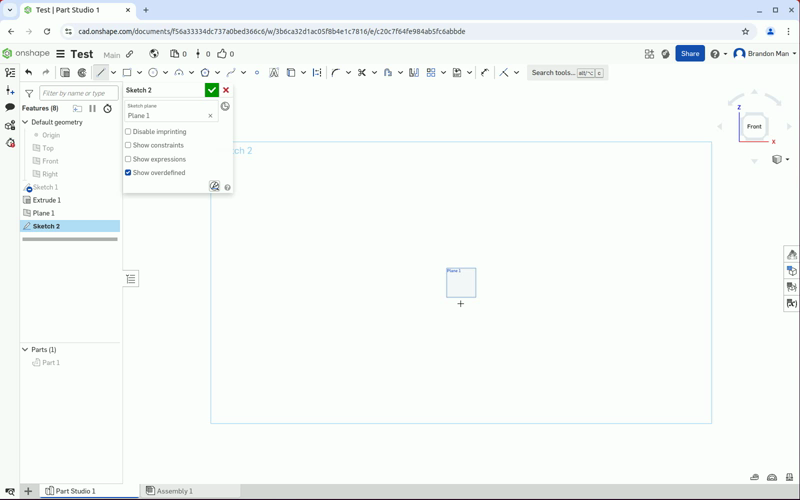
key_up(shift)
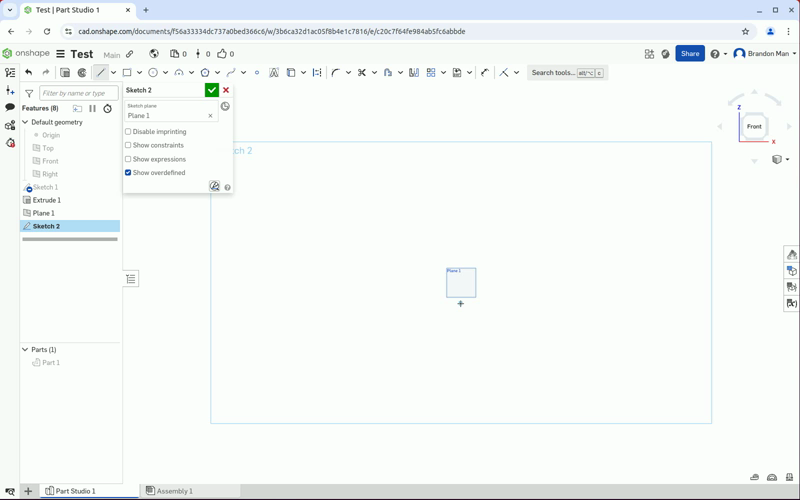
key_down(shift)
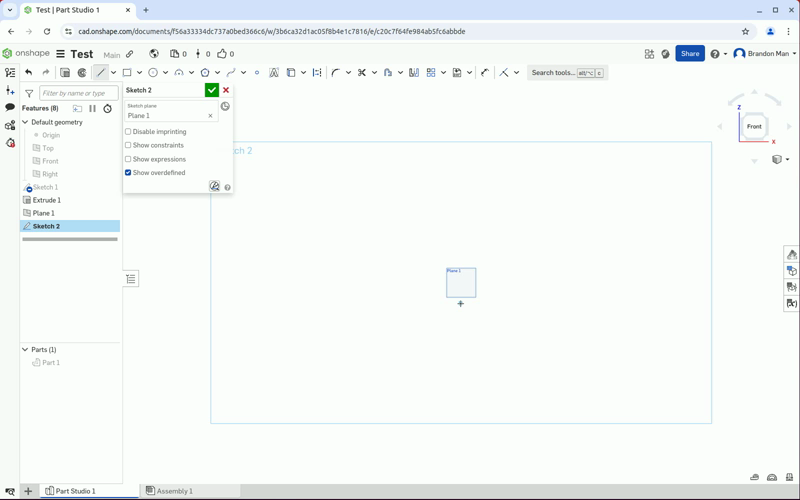
mouse_move(573, 303)
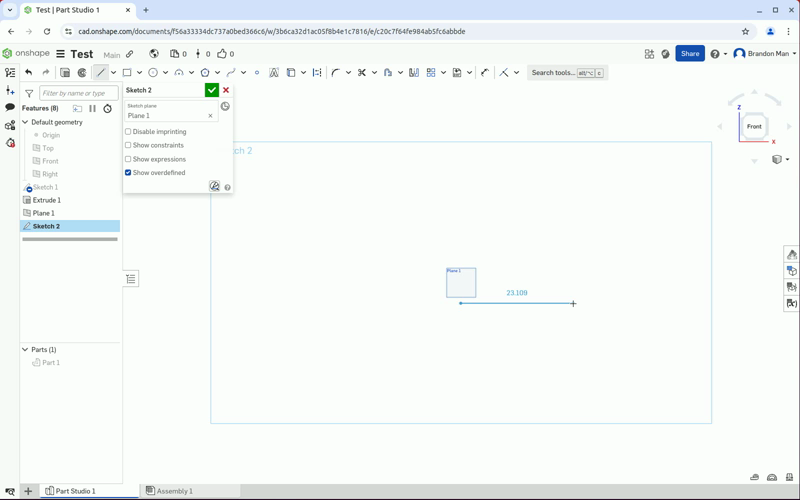
click(573, 303)
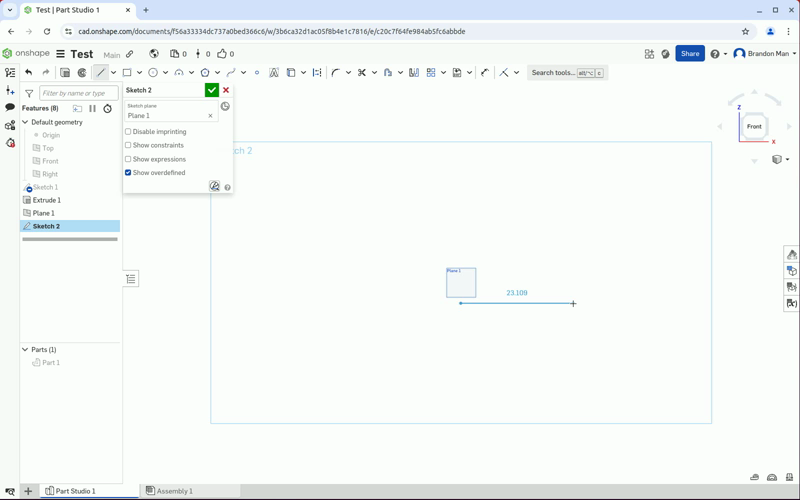
key_up(shift)
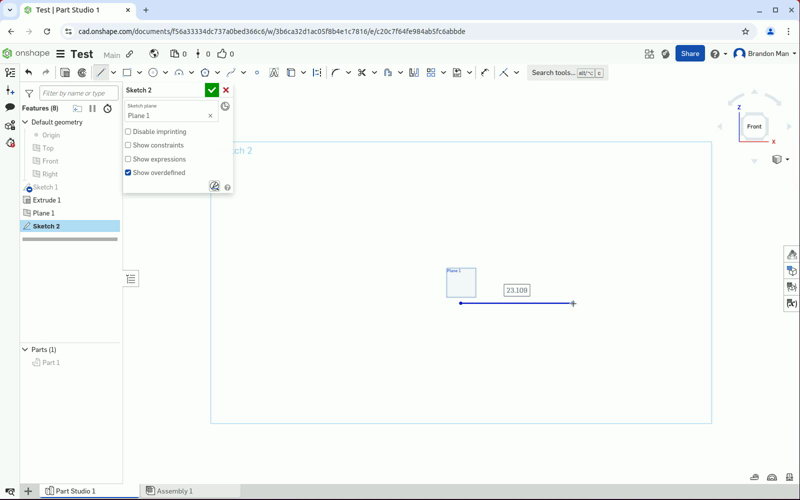
key_down(shift)
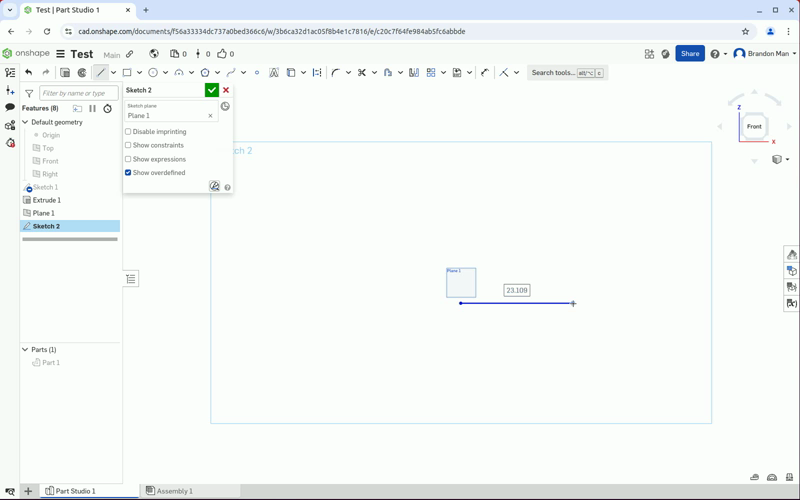
mouse_move(589, 303)
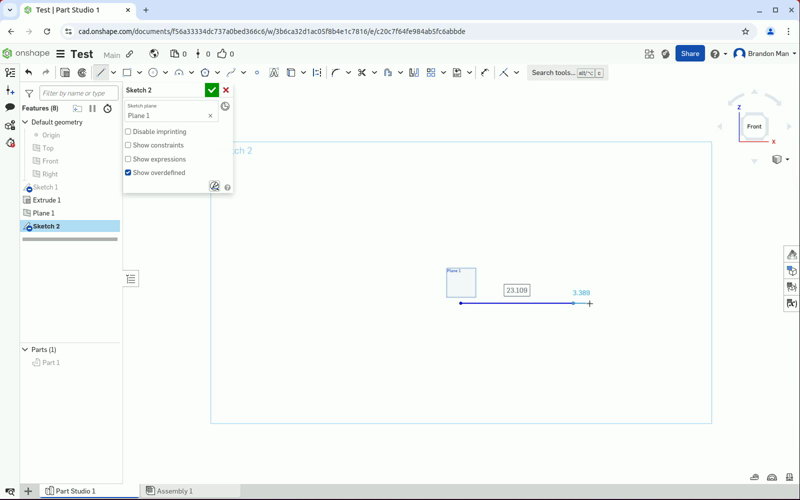
mouse_move(573, 264)
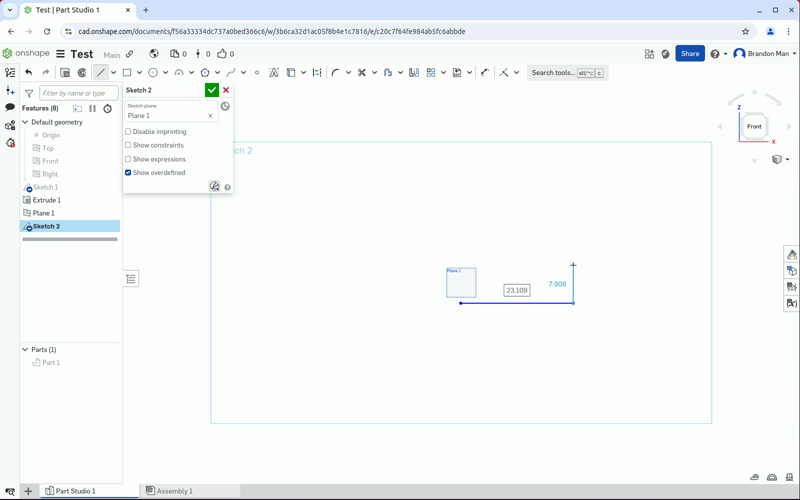
click(573, 264)
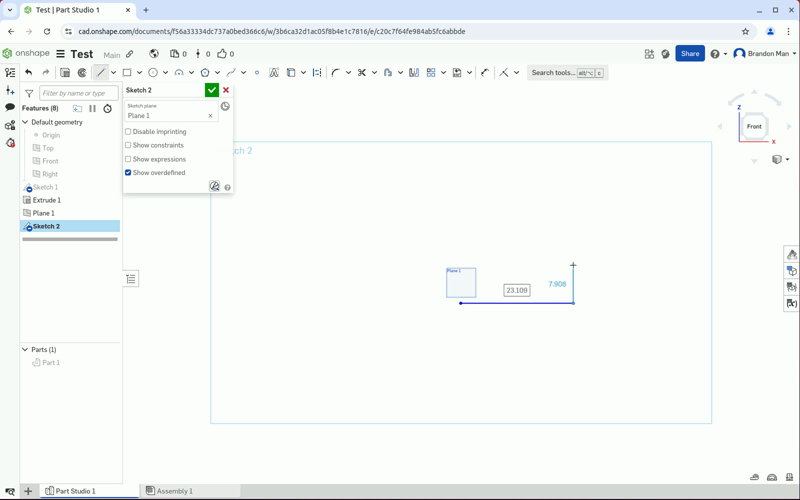
key_up(shift)
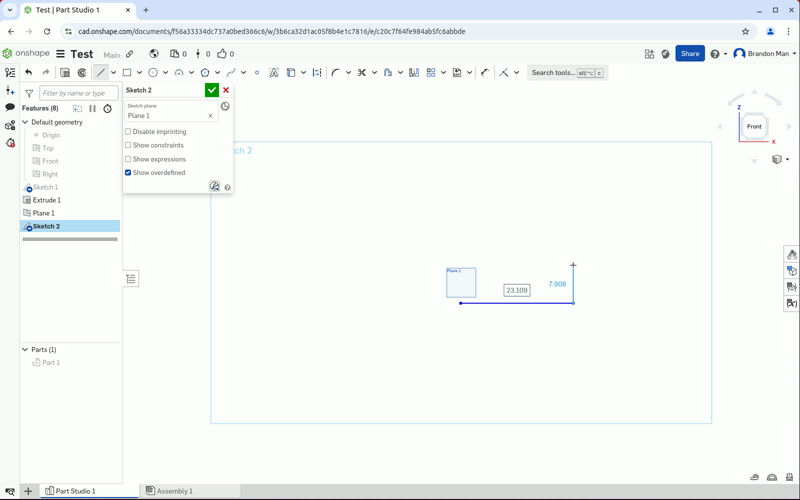
key_down(shift)
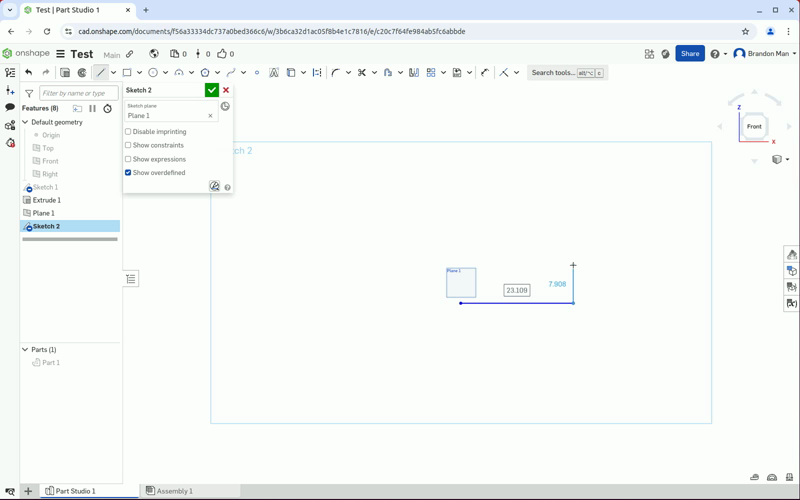
mouse_move(460, 264)
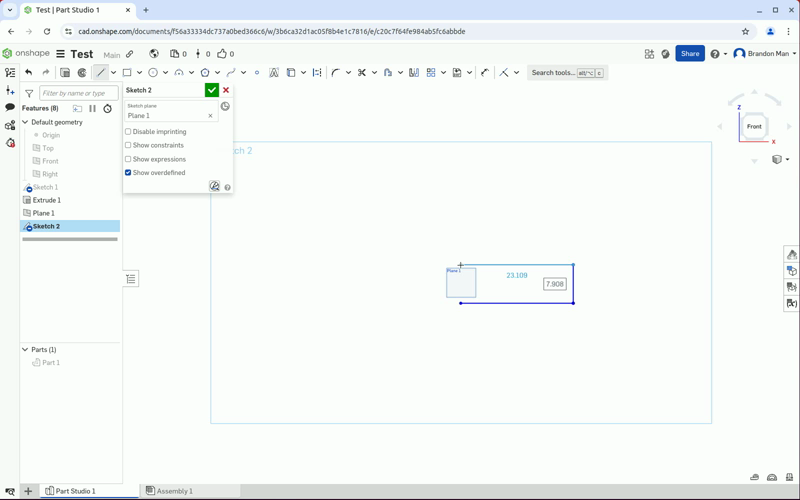
click(460, 264)
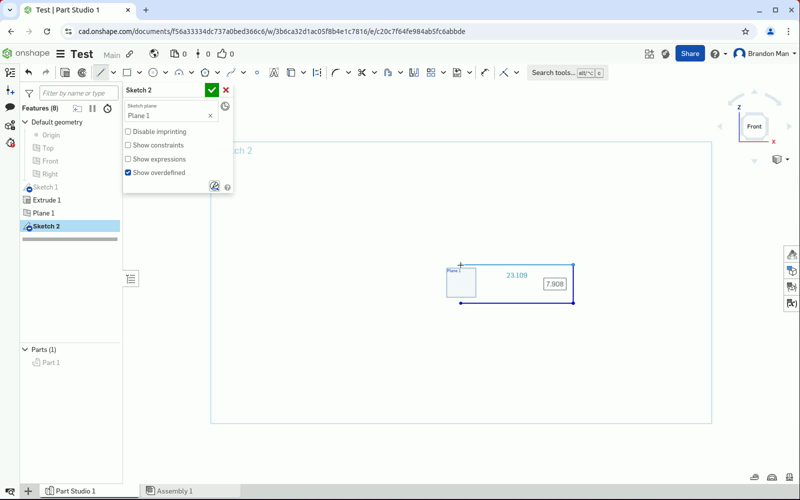
key_up(shift)
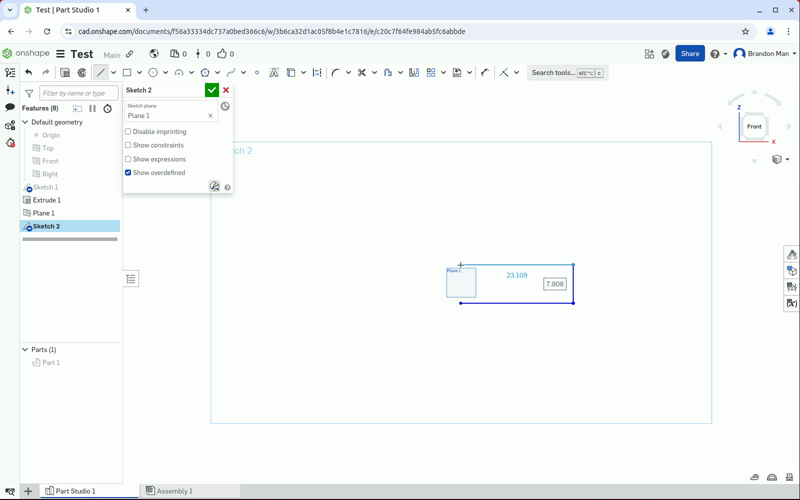
mouse_move(490, 264)
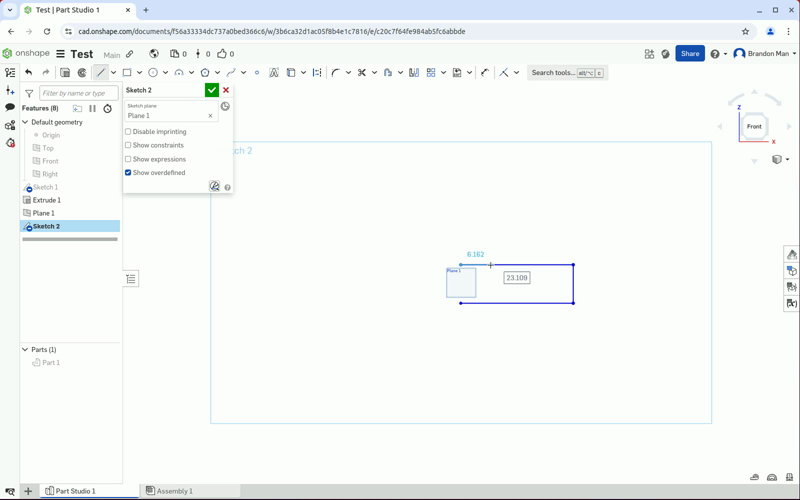
key_down(shift)
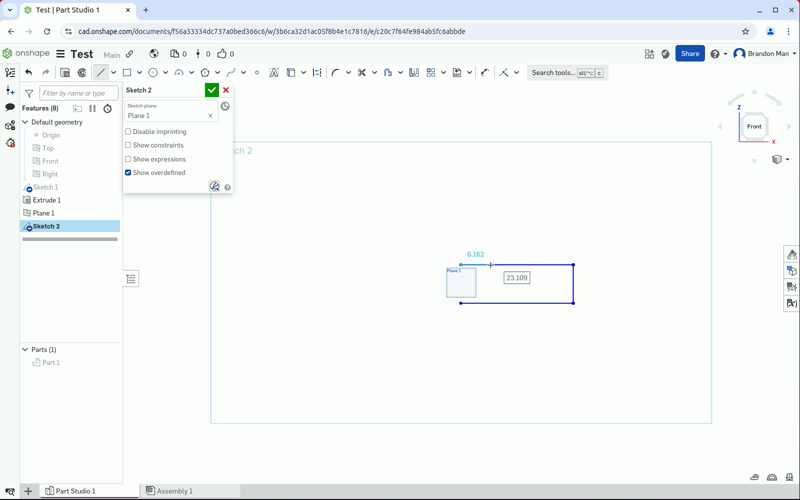
mouse_move(460, 303)
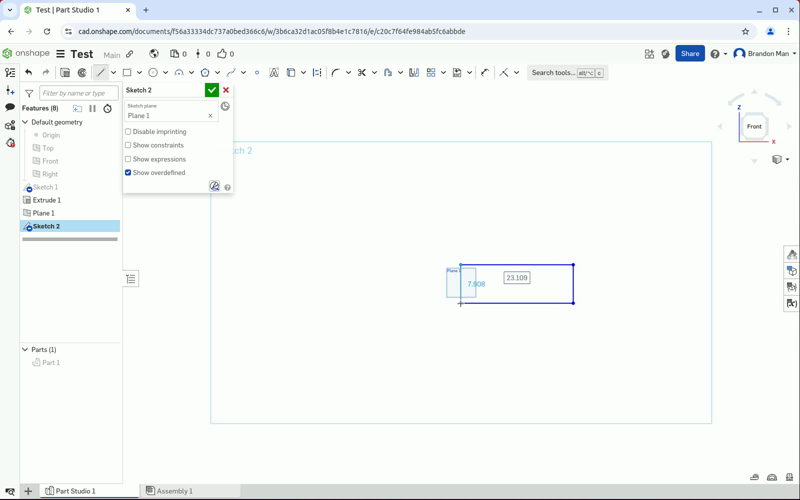
key_up(shift)
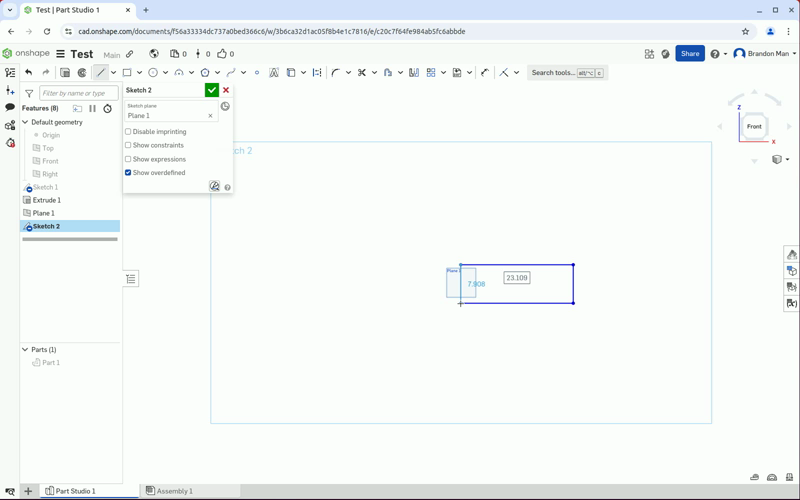
click(460, 303)
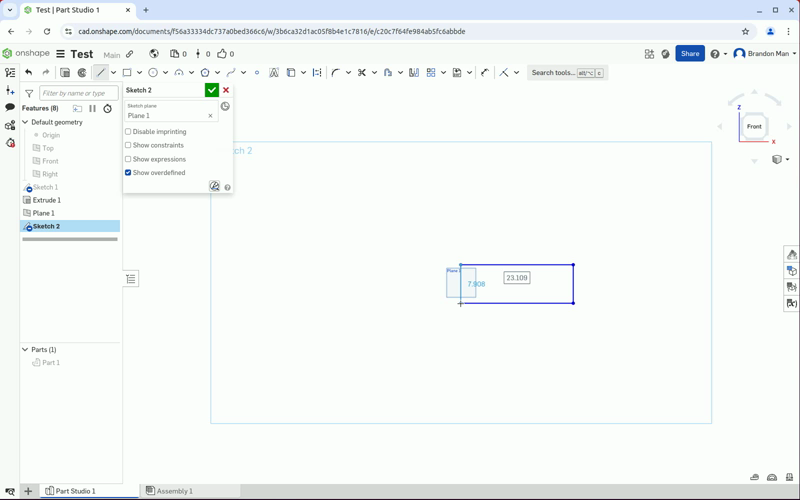
key(esc)
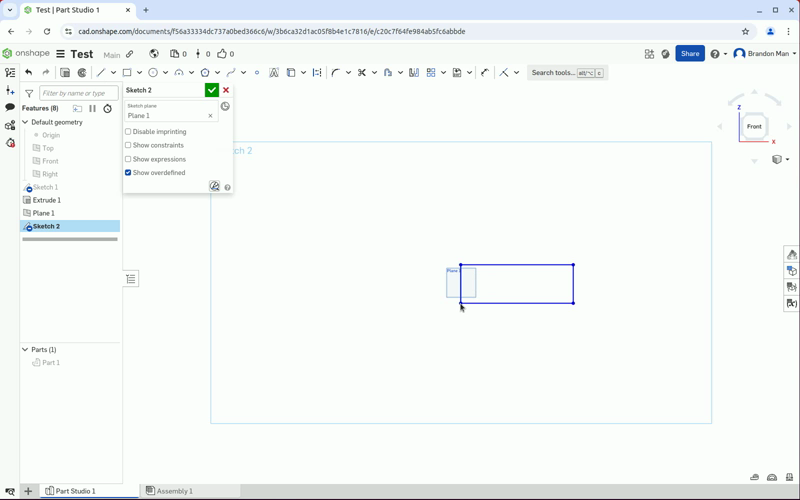
mouse_move(512, 269)
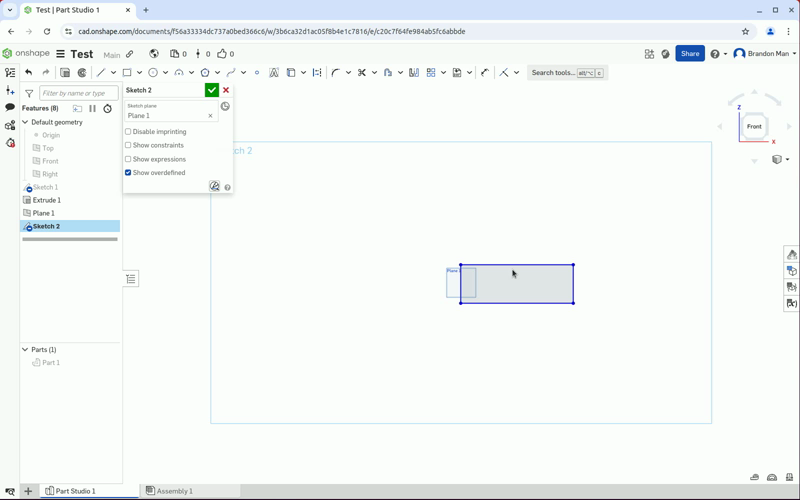
click(512, 269)
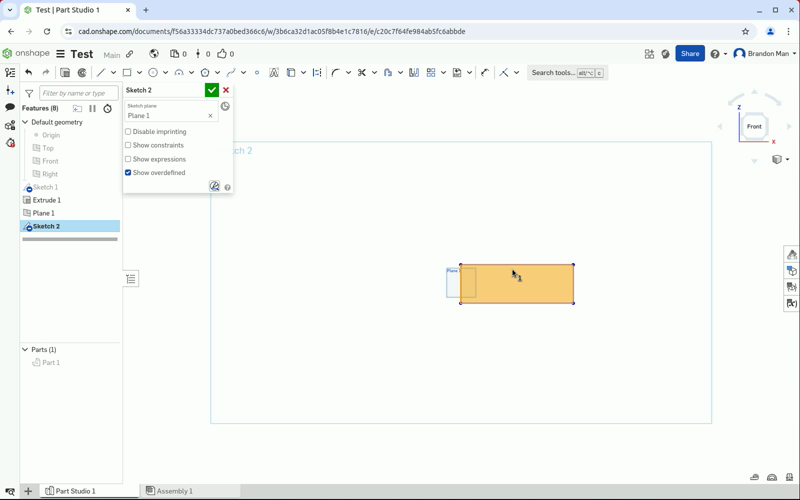
mouse_move(73, 352)
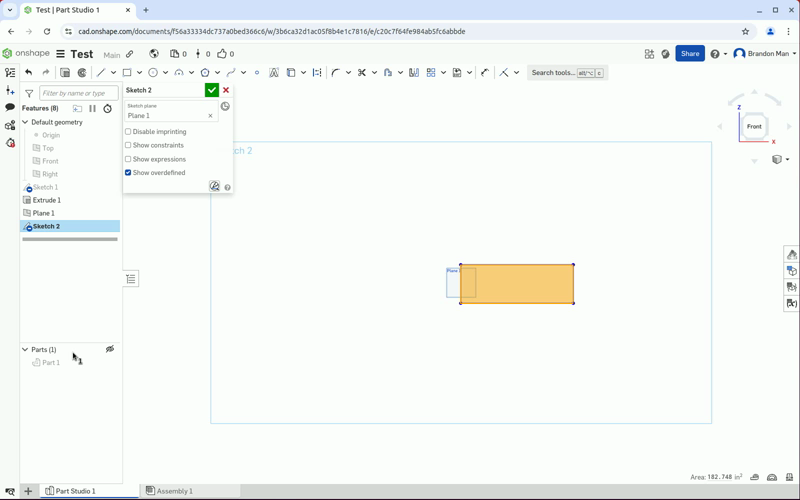
key(shift+y)
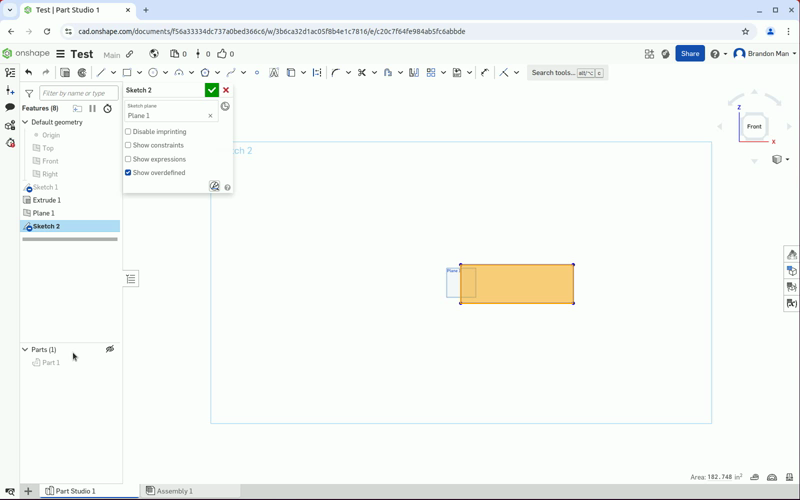
key(shift+e)
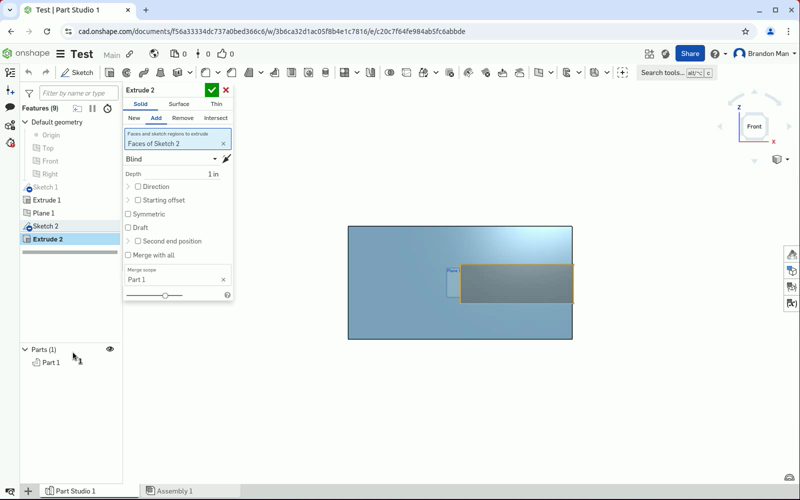
mouse_move(143, 106)
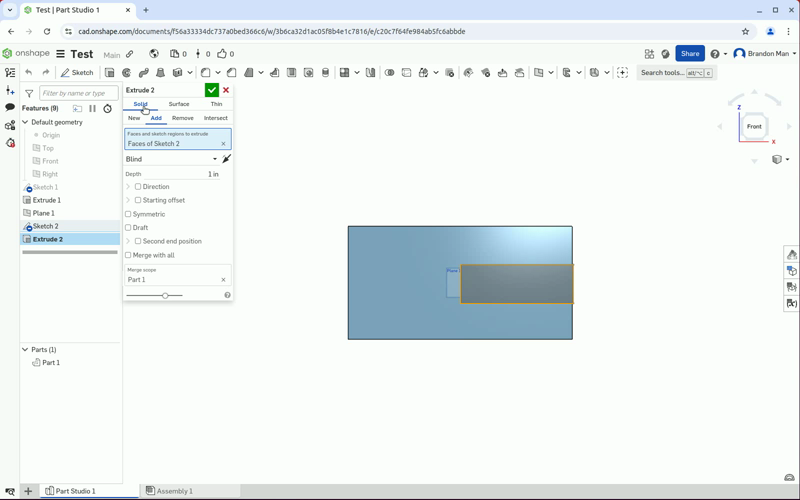
click(143, 106)
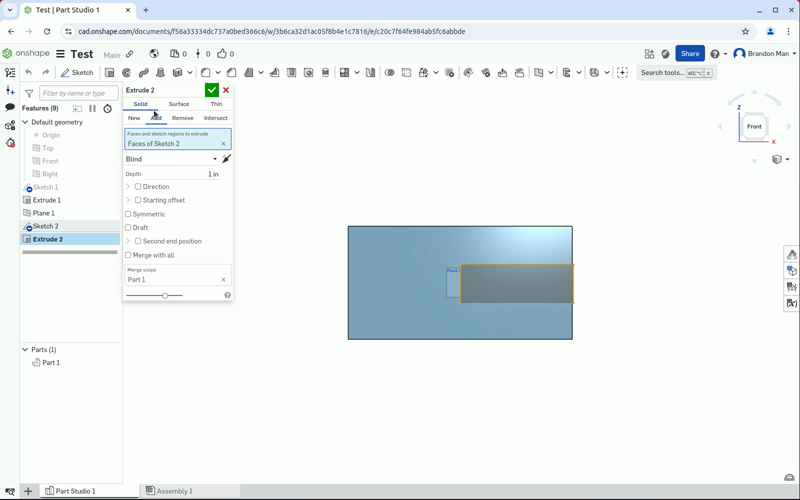
mouse_move(186, 120)
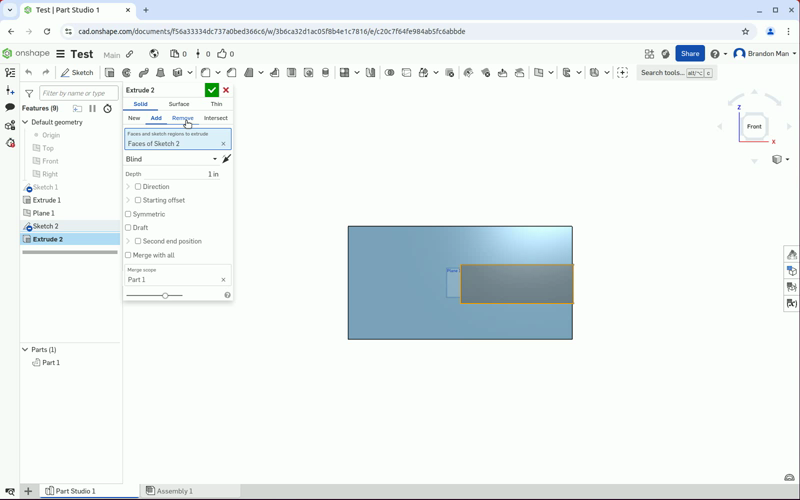
click(186, 120)
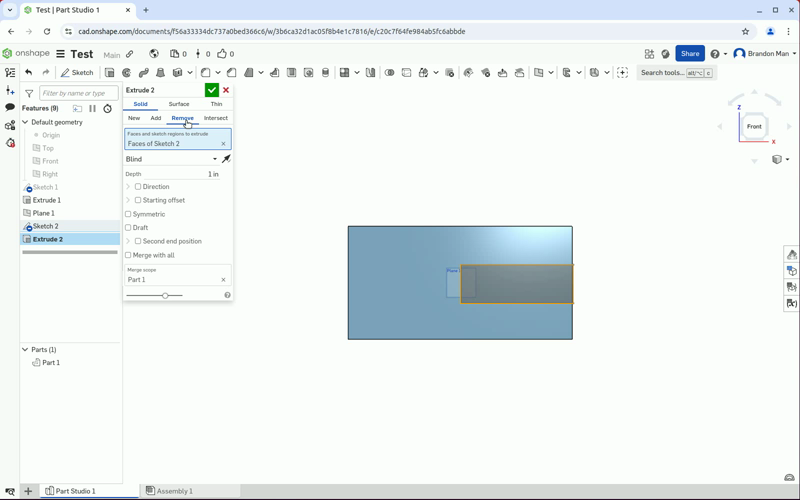
key(tab, 4)
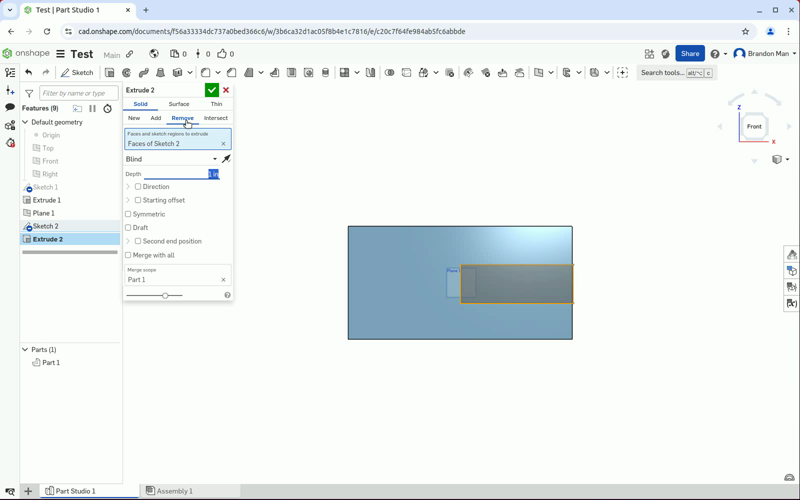
text(11.554)
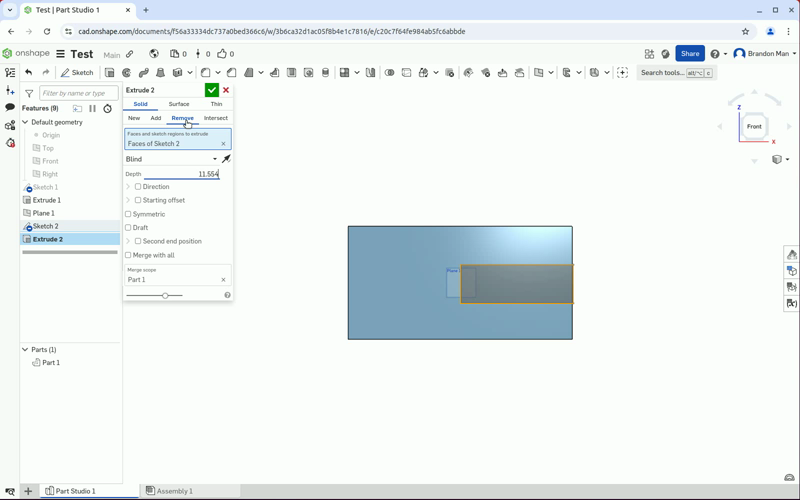
key(tab, 6)
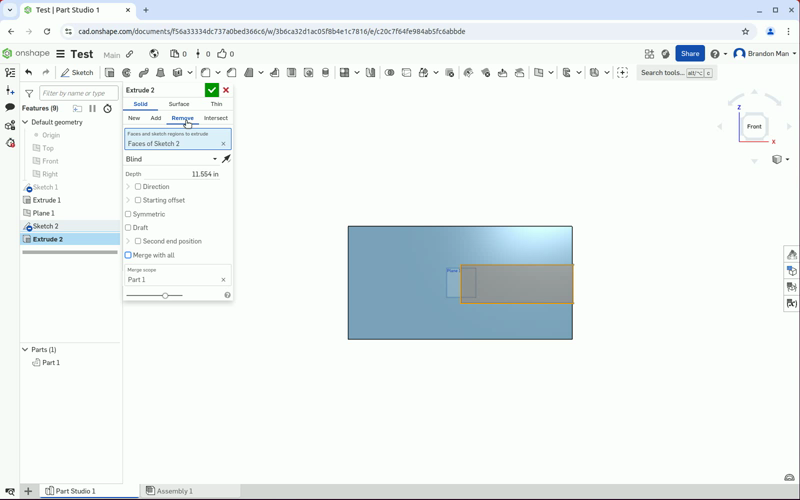
key(space)
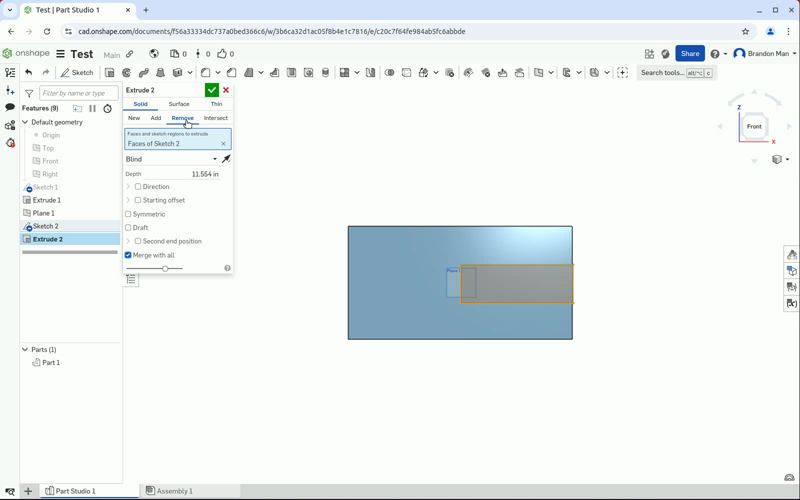
key(enter)
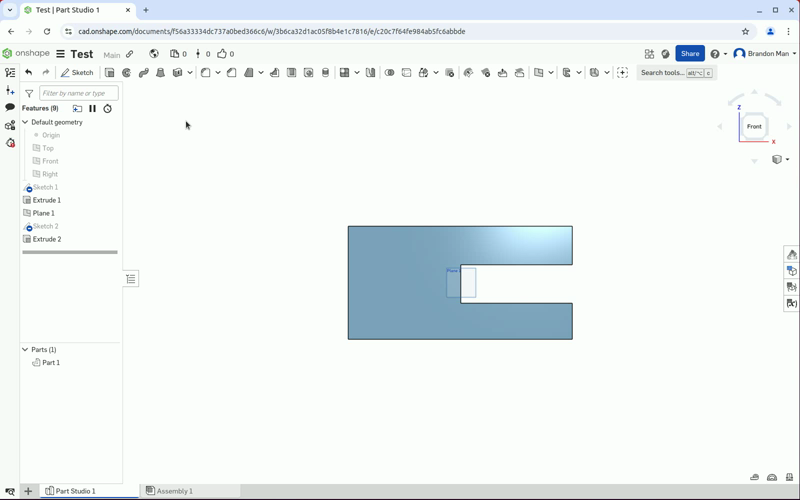
key(shift+h)
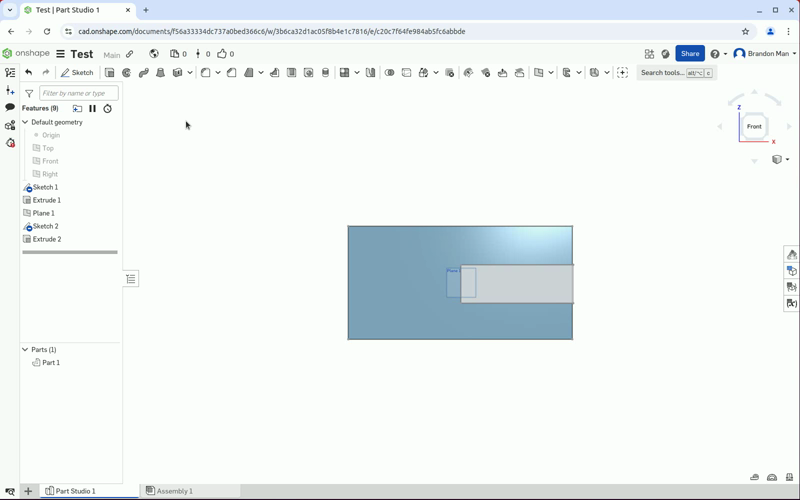
key(shift+h)
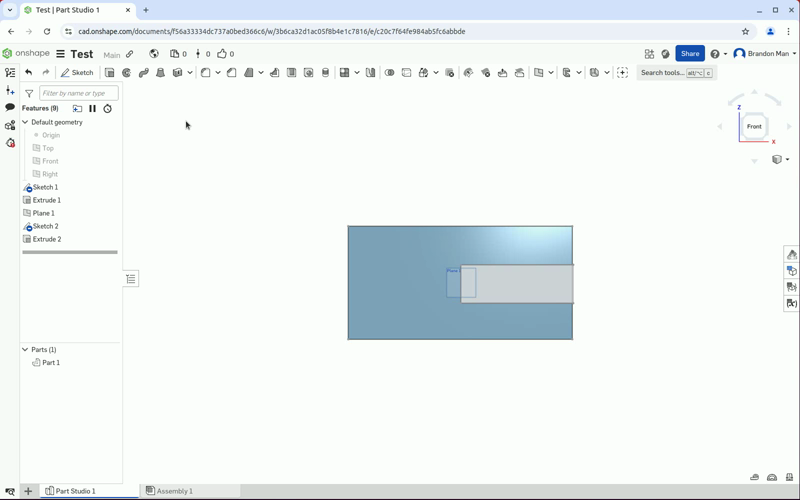
key(shift+7)
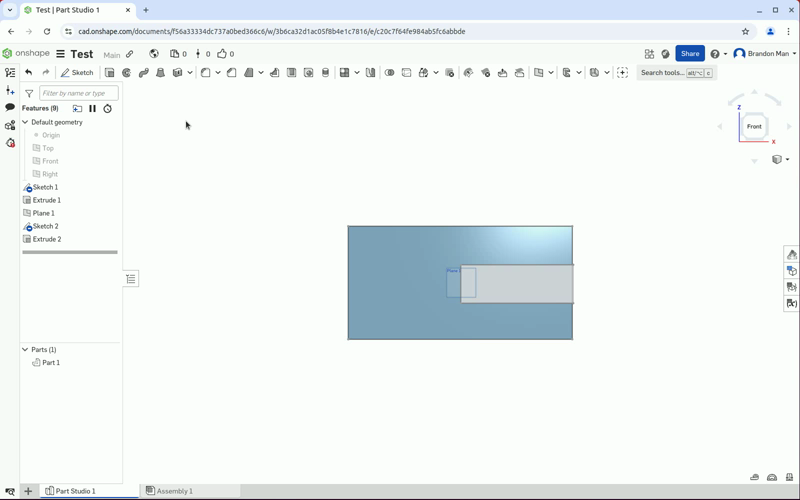
key(left, 2)
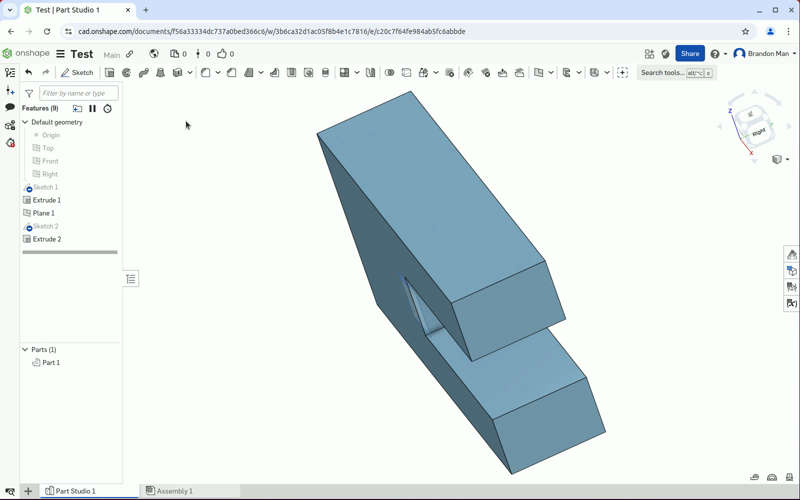
key(down, 2)
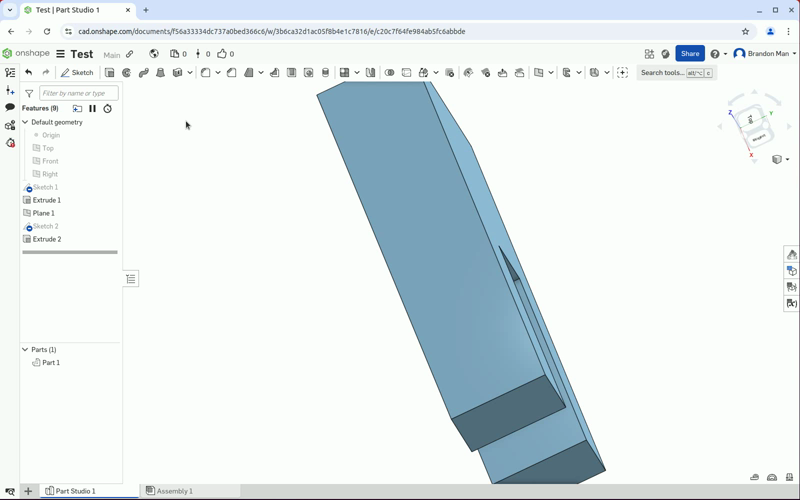
key(up, 2)
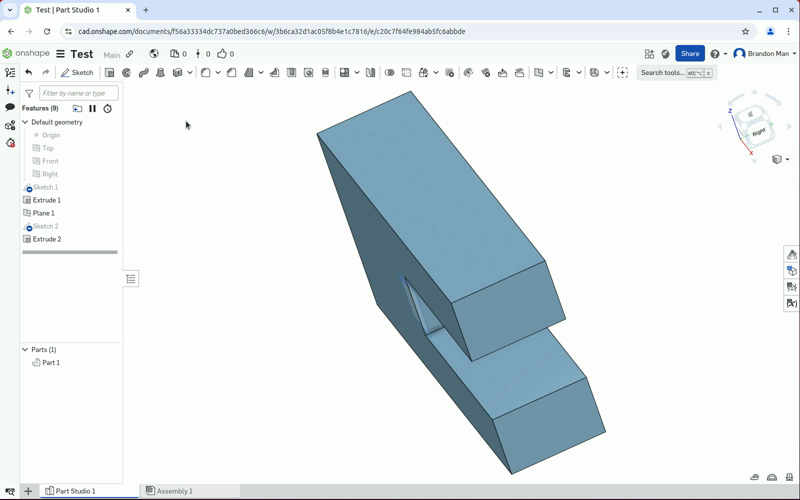
key(right, 2)
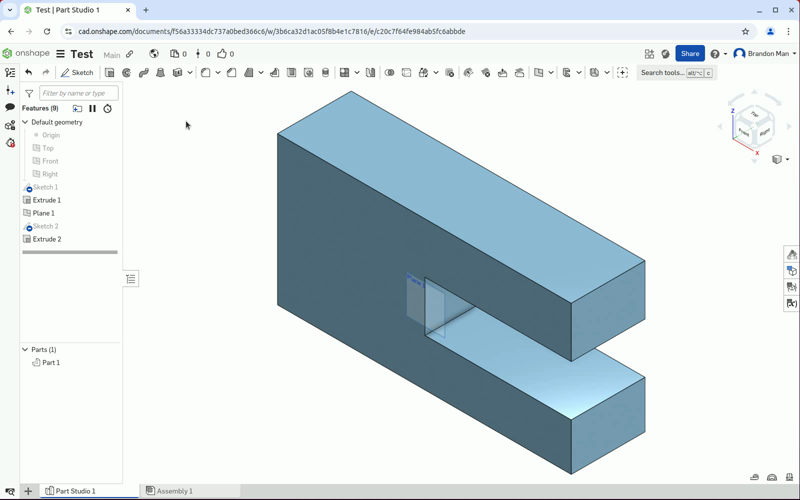
mouse_move(73, 189)
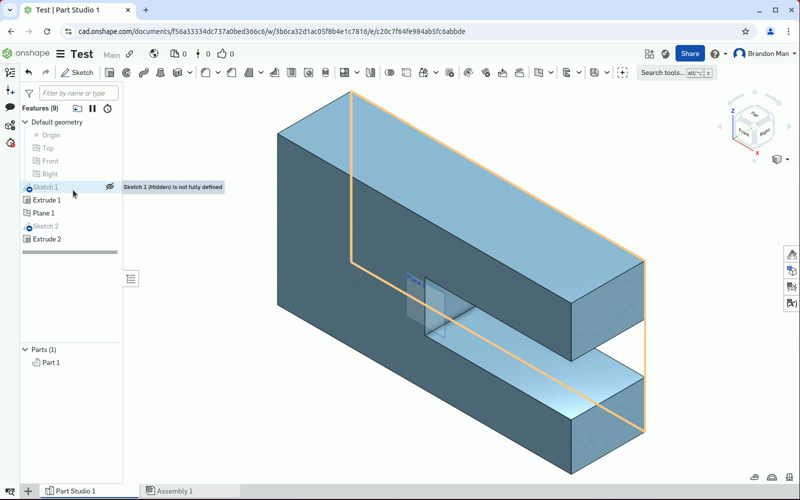
click(73, 189)